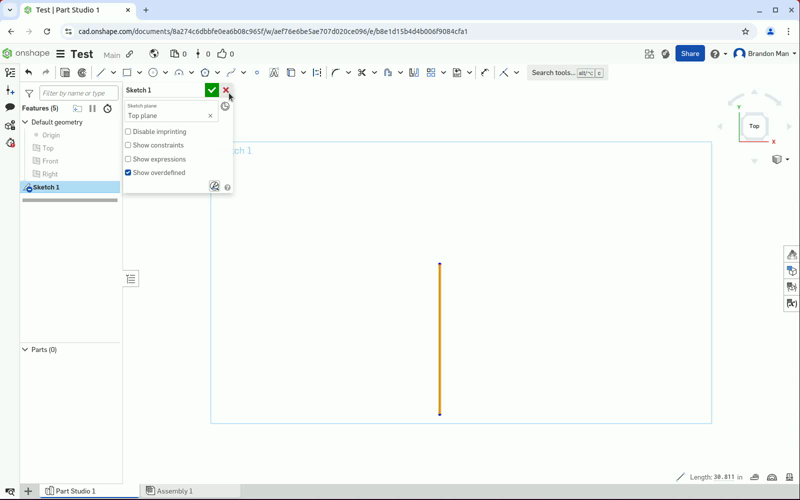
key(shift+h)
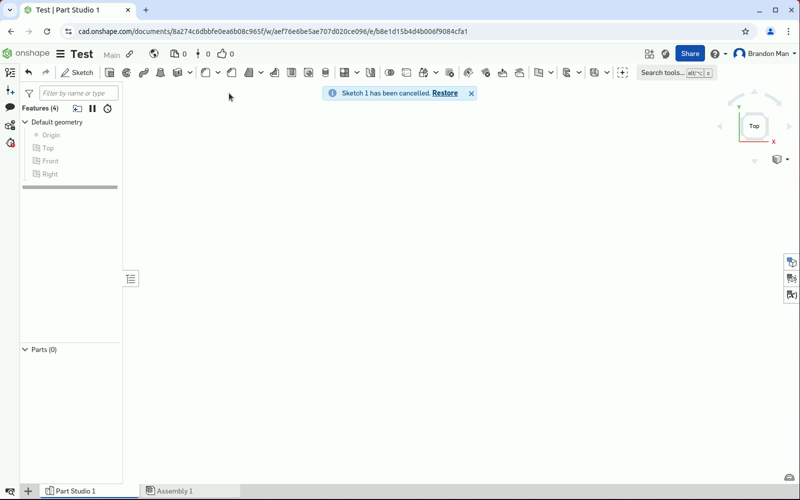
mouse_move(73, 352)
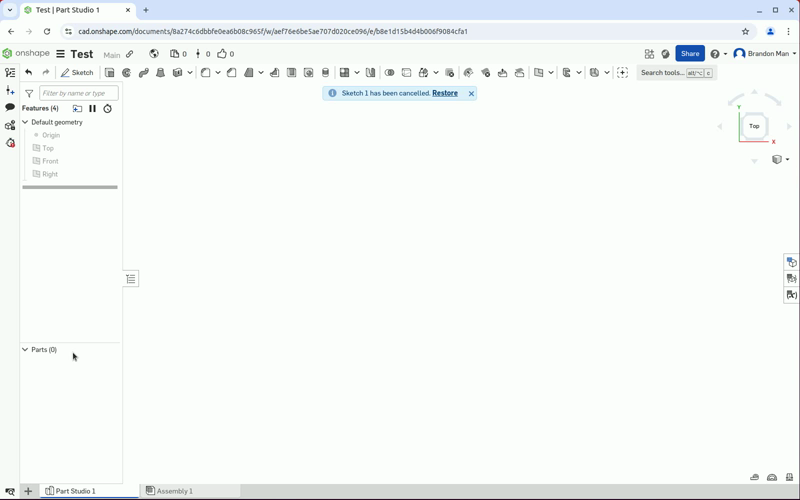
key(y)
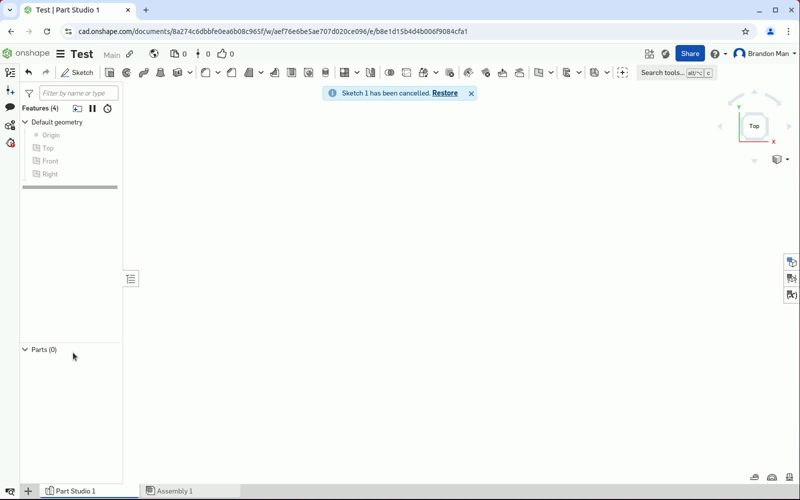
key(shift+p)
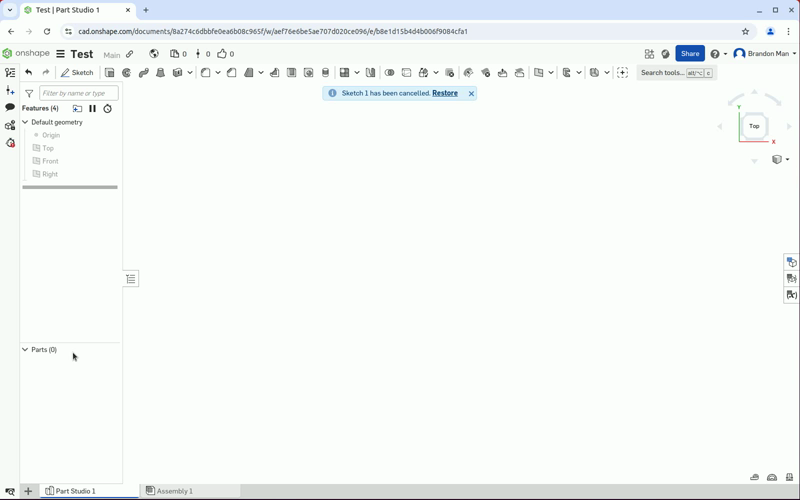
key(space)
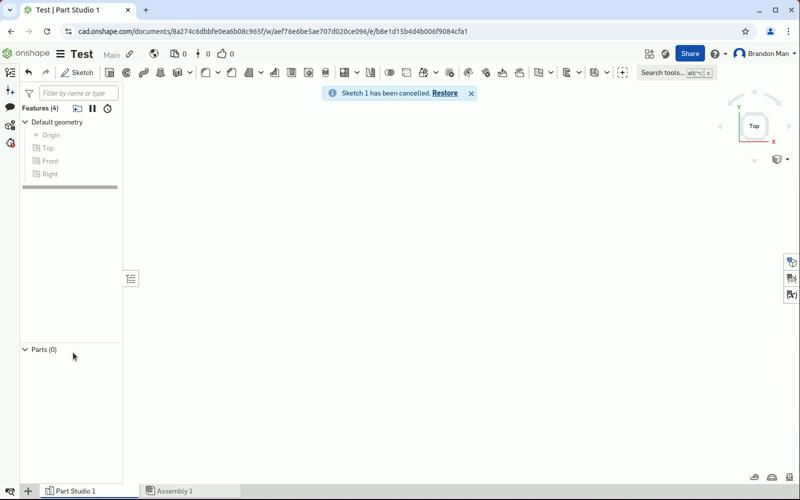
key_down(shift)
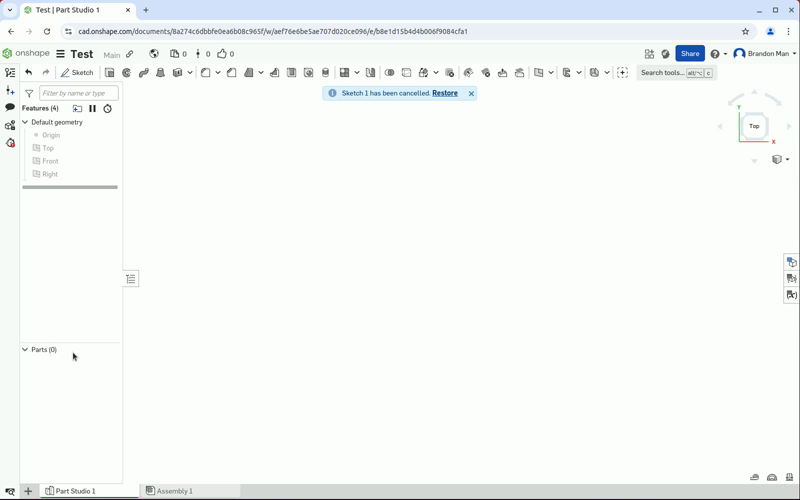
key(up)
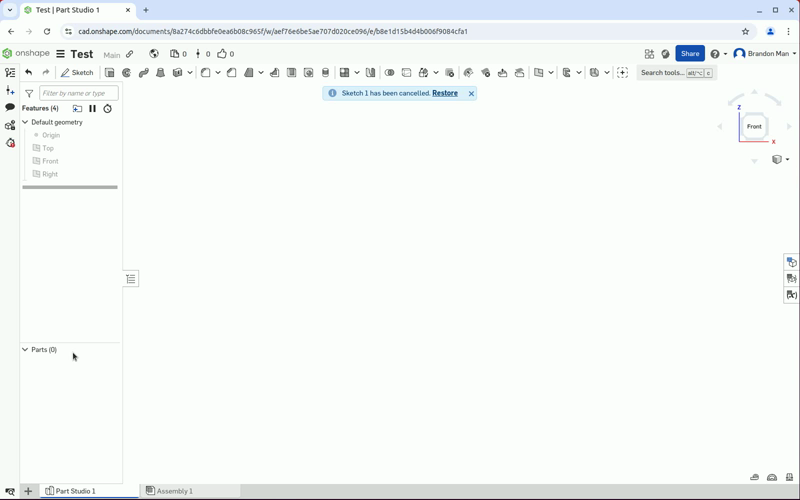
key_up(shift)
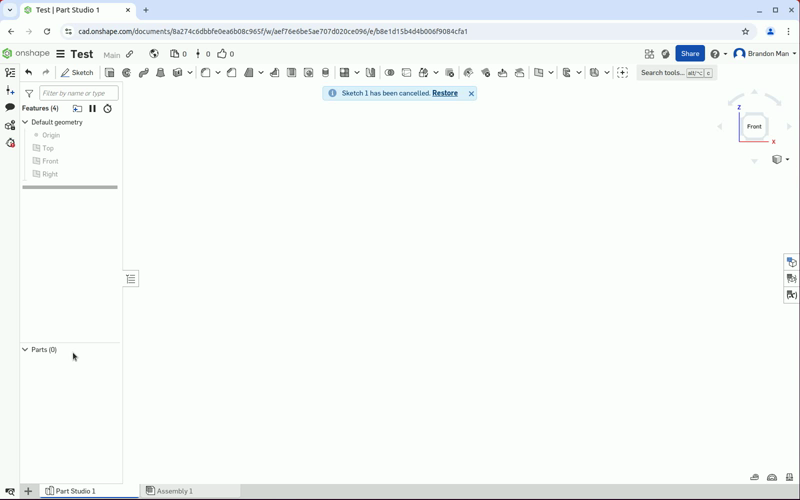
mouse_move(73, 352)
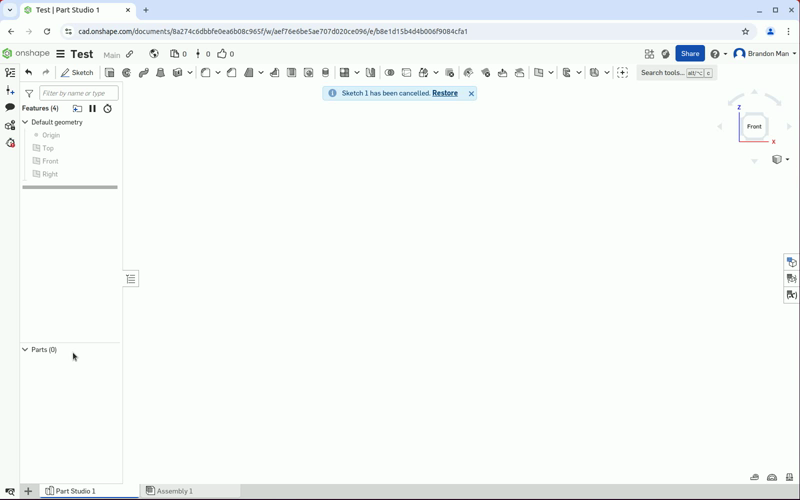
key(shift+y)
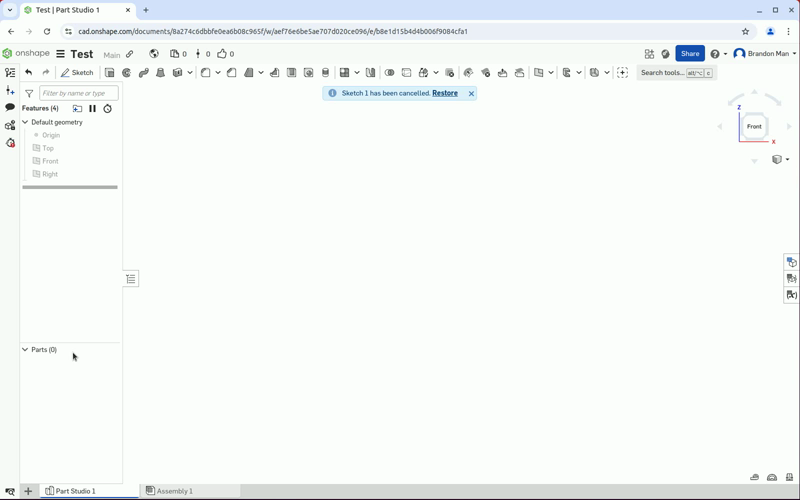
key(shift+s)
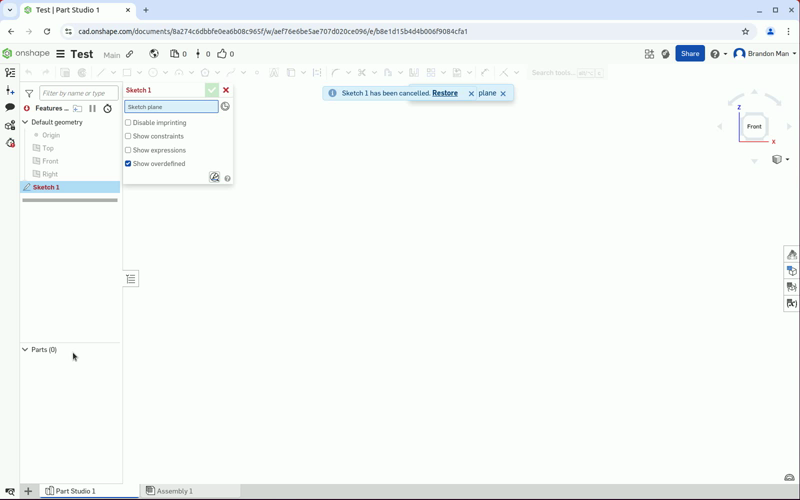
mouse_move(73, 163)
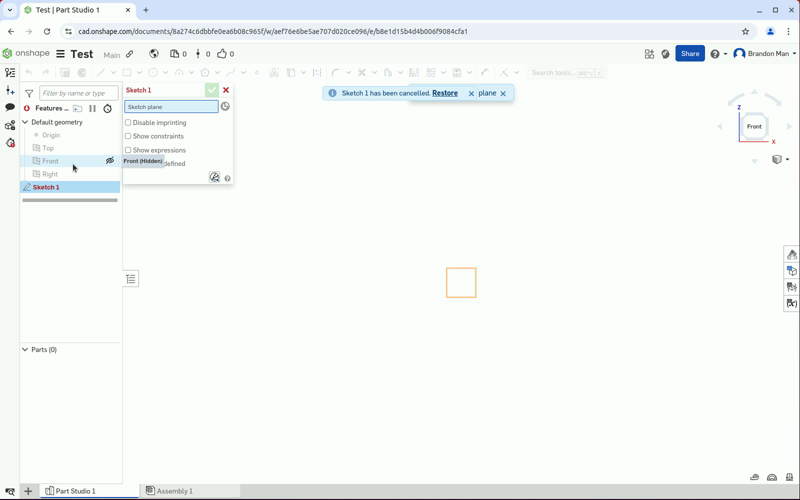
click(73, 163)
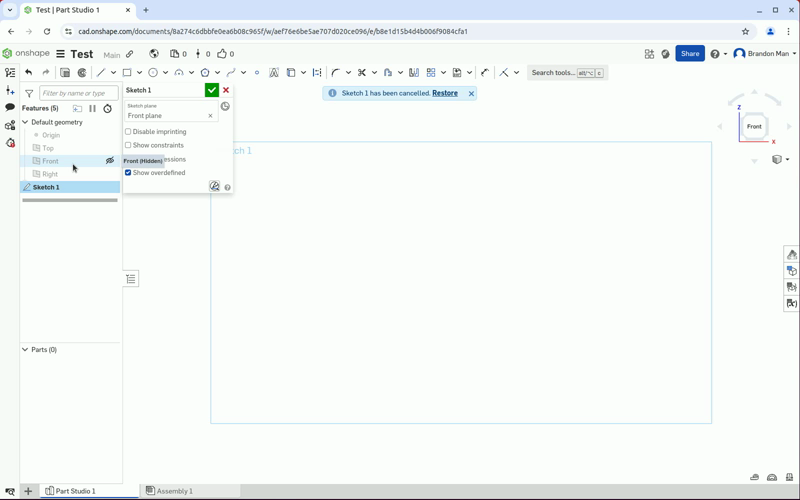
mouse_move(73, 352)
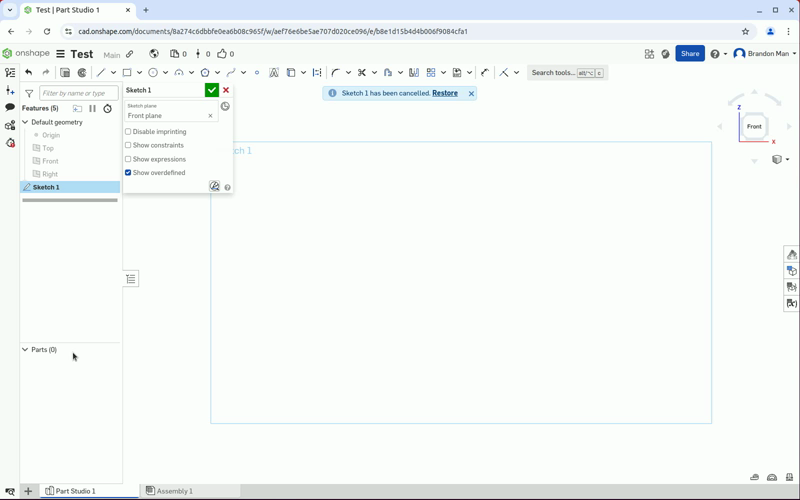
key(y)
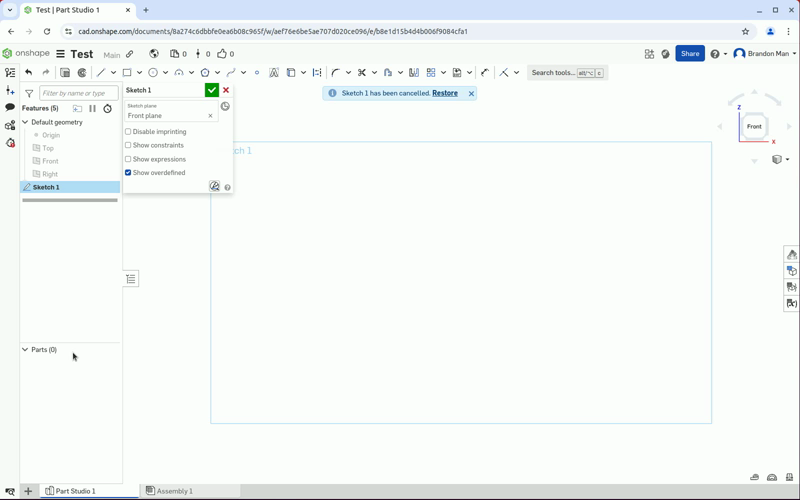
key(l)
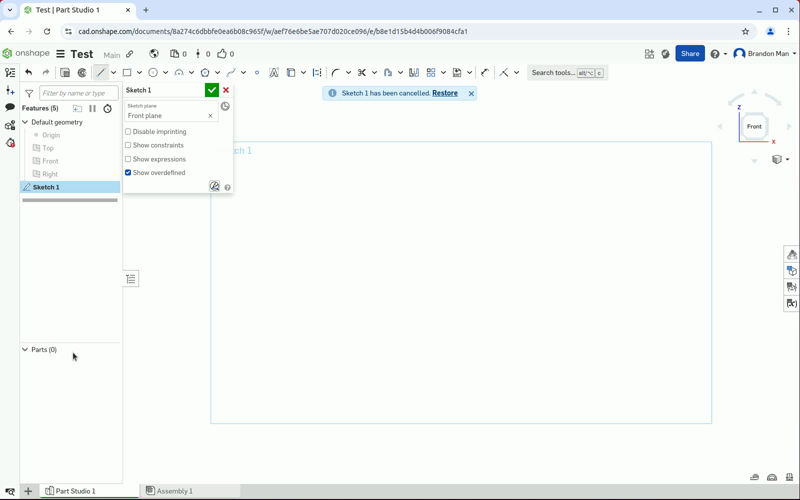
key_down(shift)
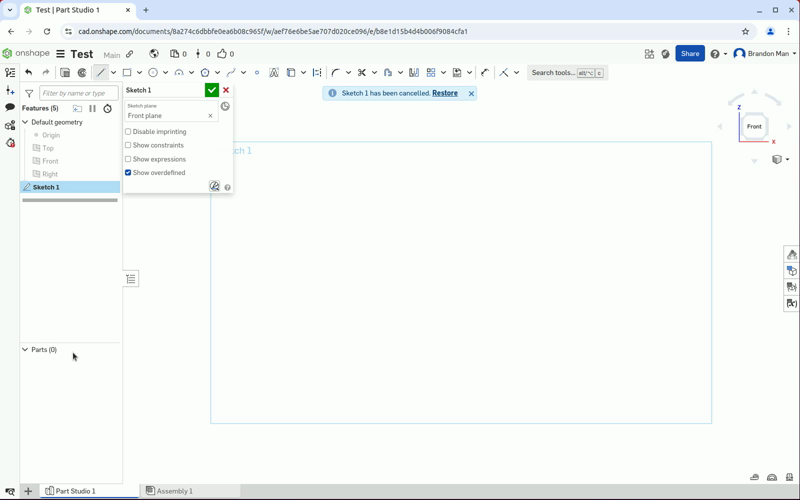
mouse_move(460, 328)
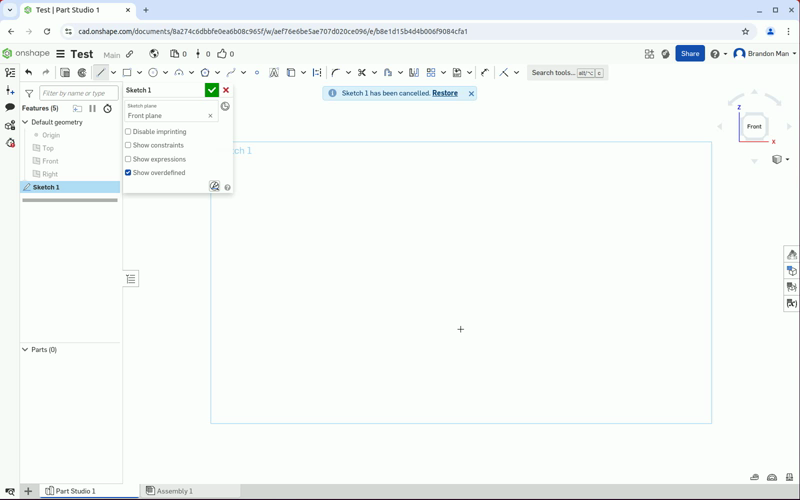
click(460, 328)
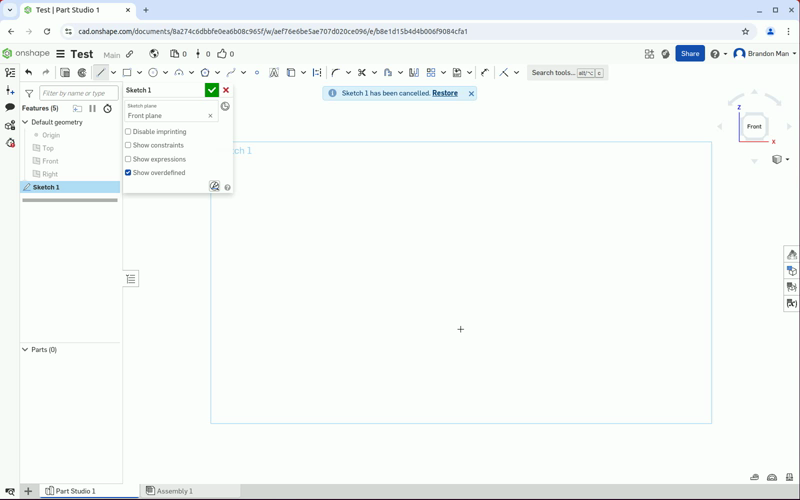
key_up(shift)
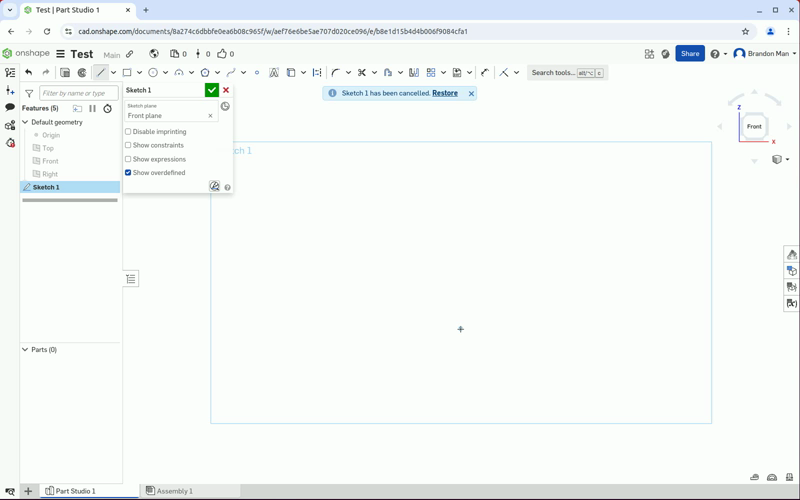
key_down(shift)
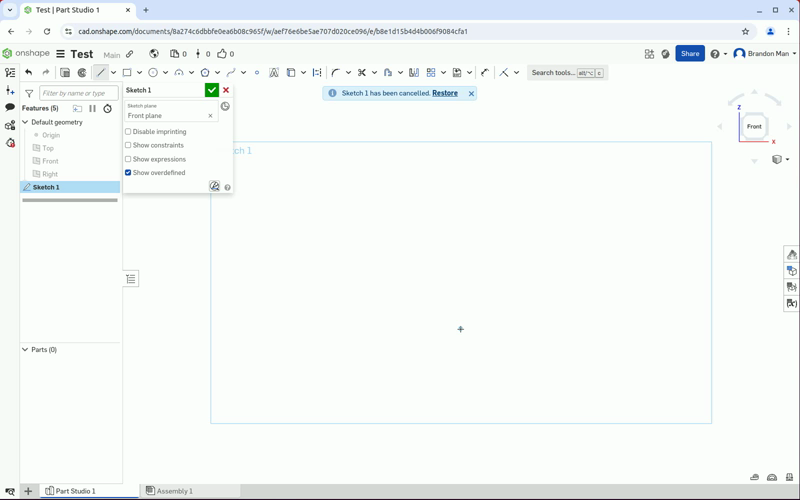
mouse_move(568, 328)
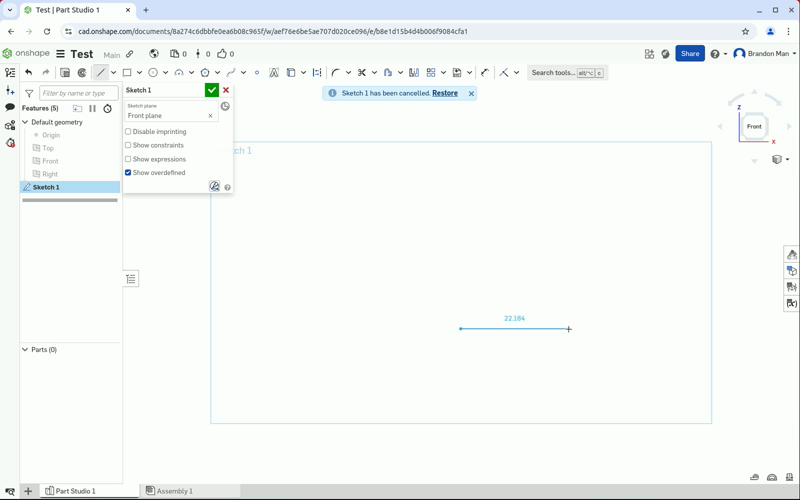
click(568, 328)
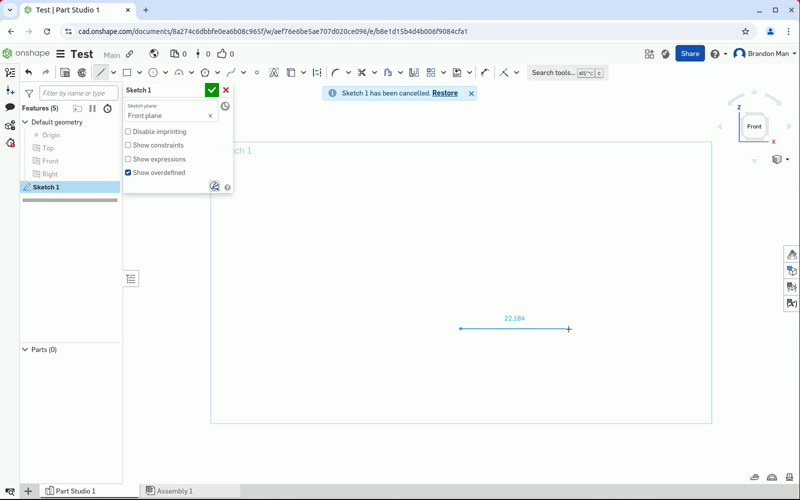
key_up(shift)
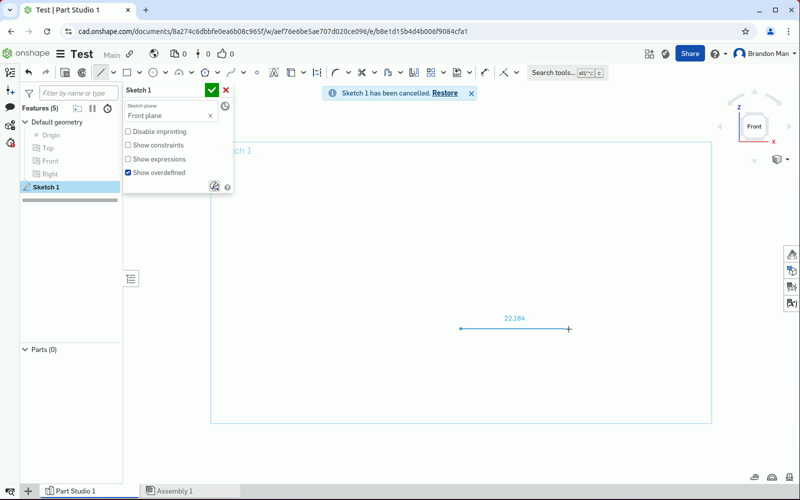
key_down(shift)
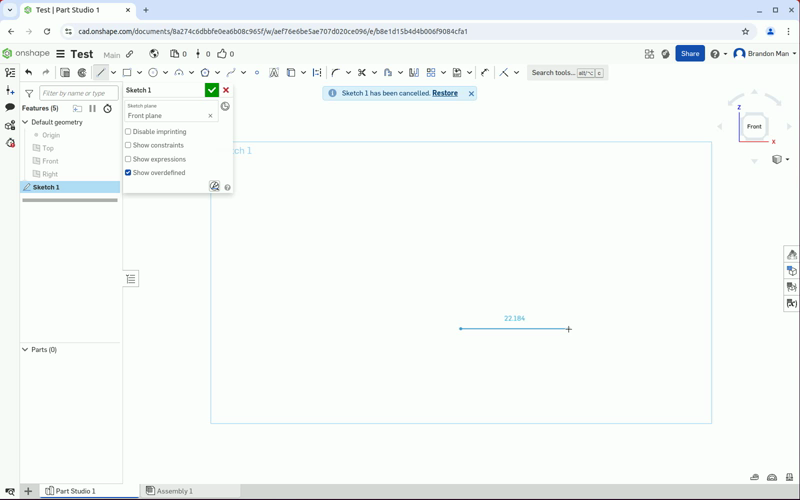
mouse_move(589, 328)
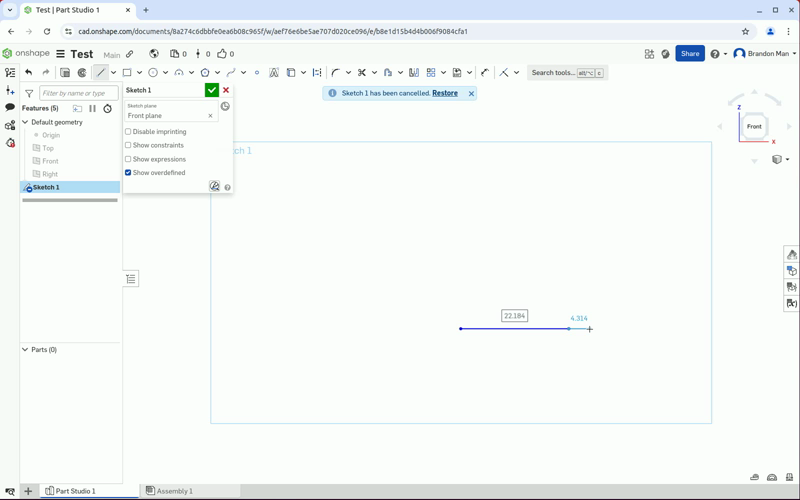
mouse_move(568, 282)
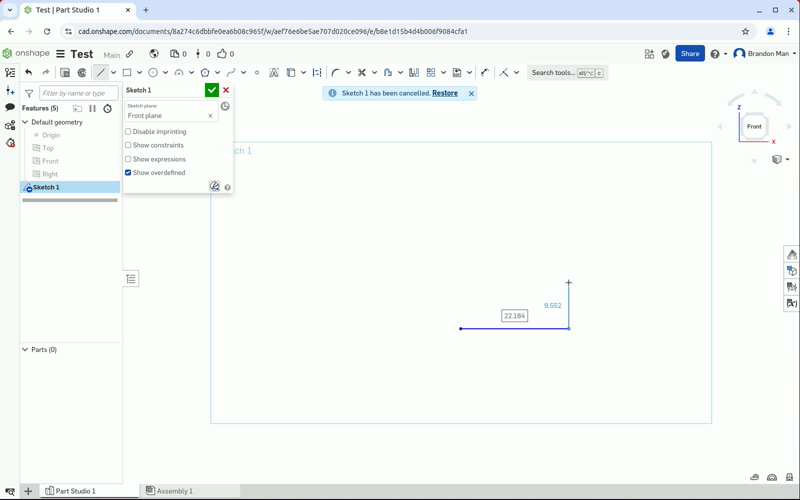
click(568, 282)
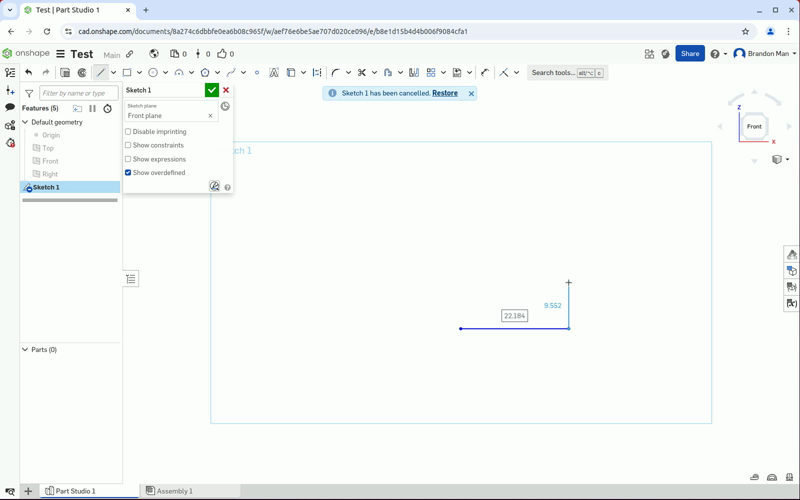
key_up(shift)
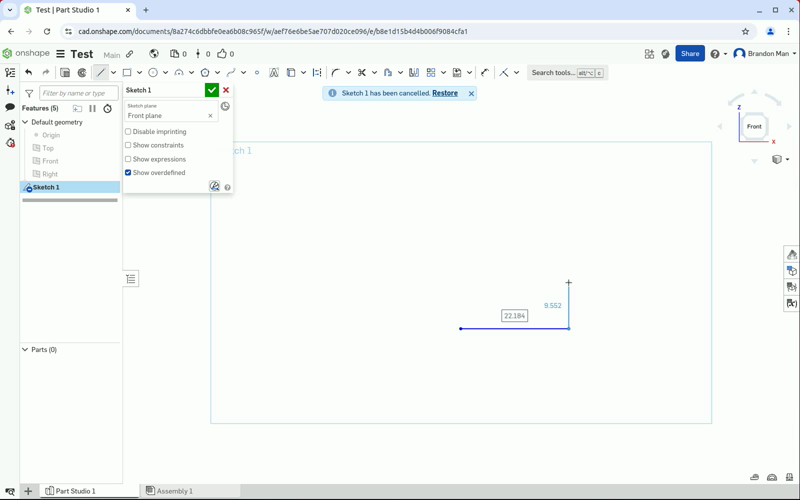
key_down(shift)
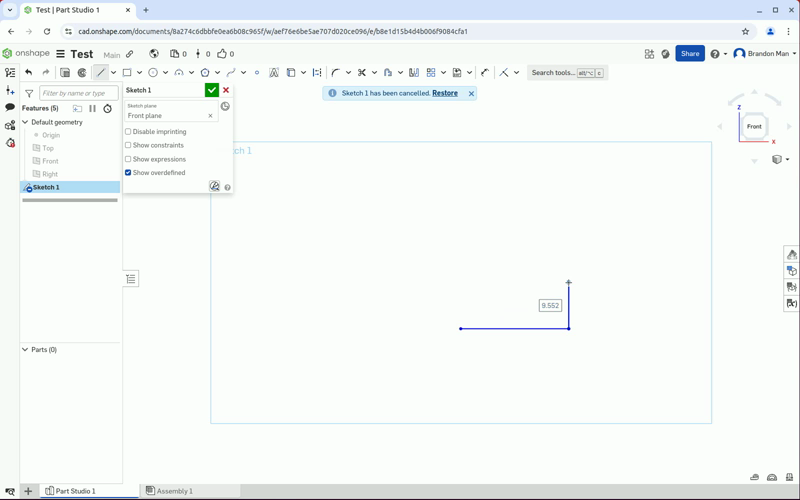
mouse_move(460, 282)
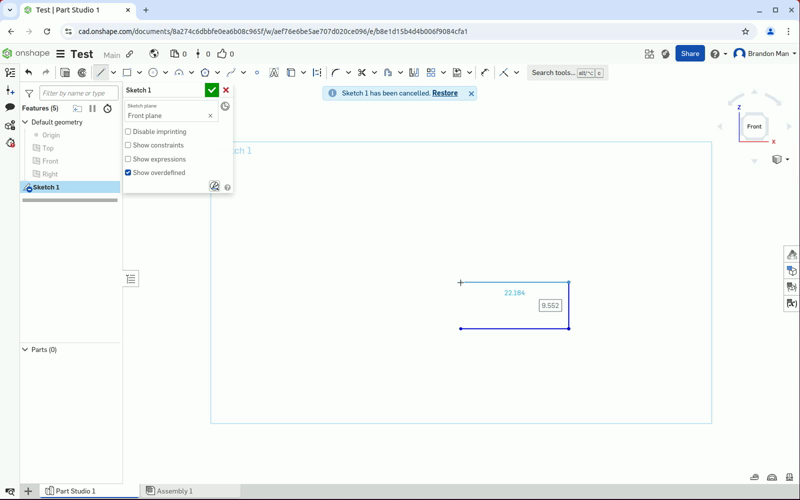
click(460, 282)
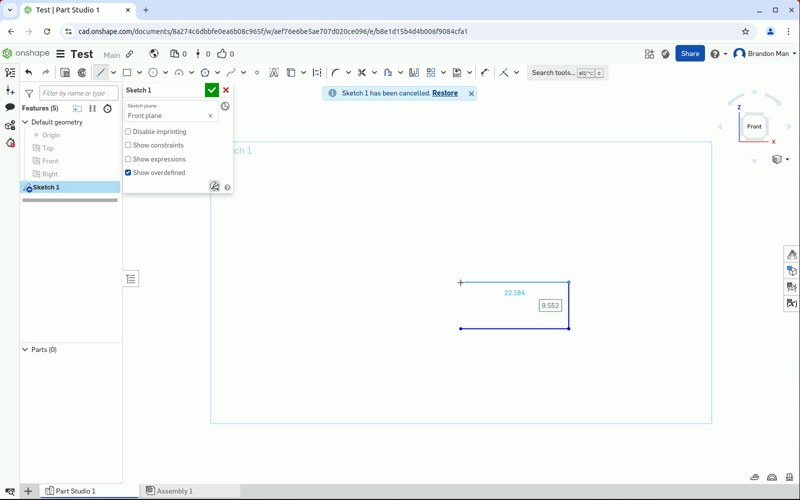
key_up(shift)
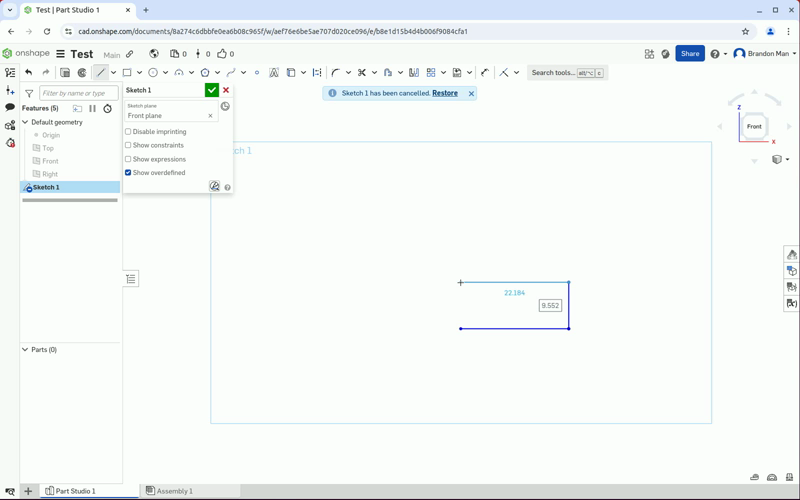
mouse_move(490, 282)
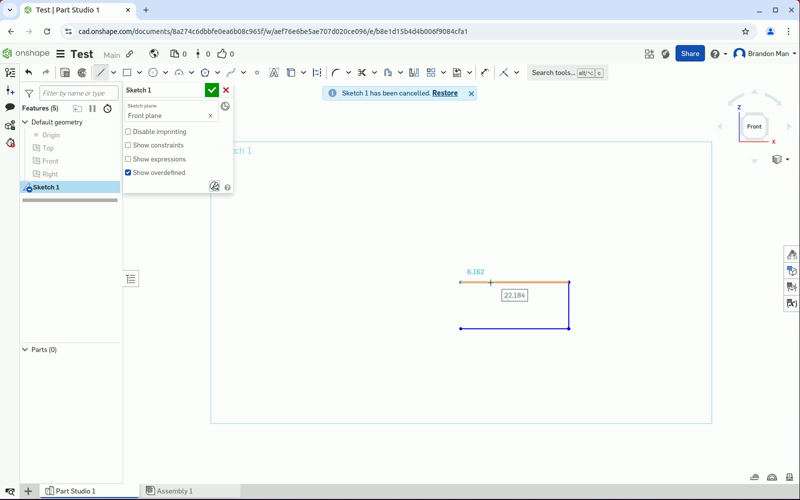
key_down(shift)
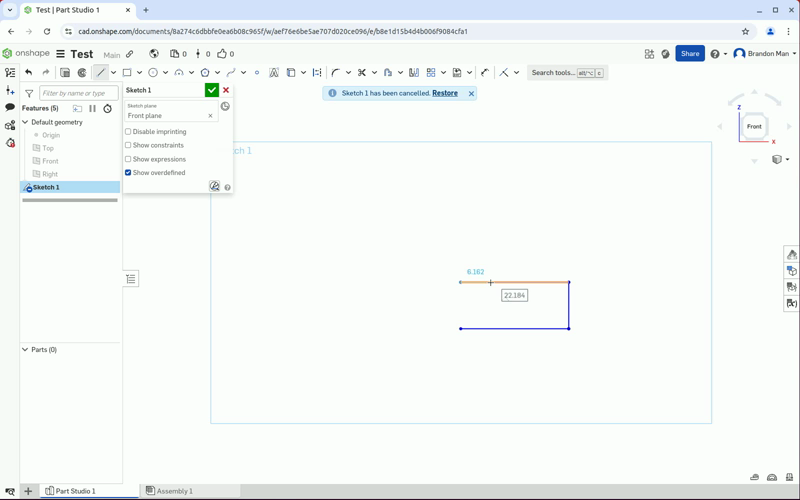
mouse_move(460, 328)
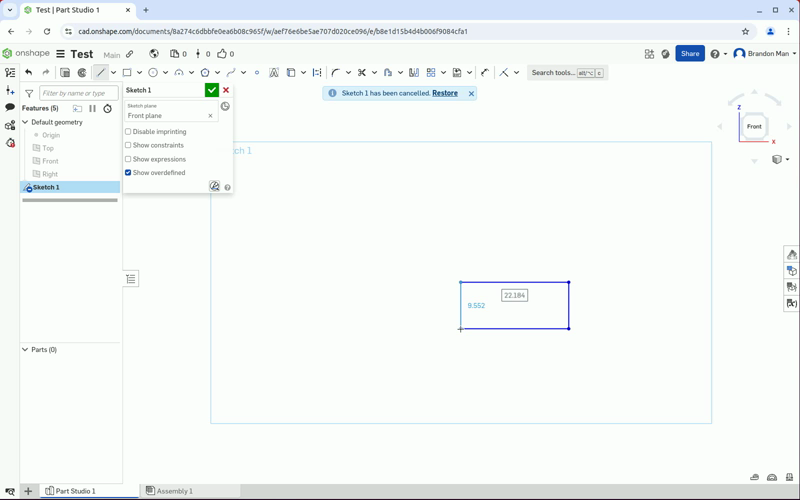
key_up(shift)
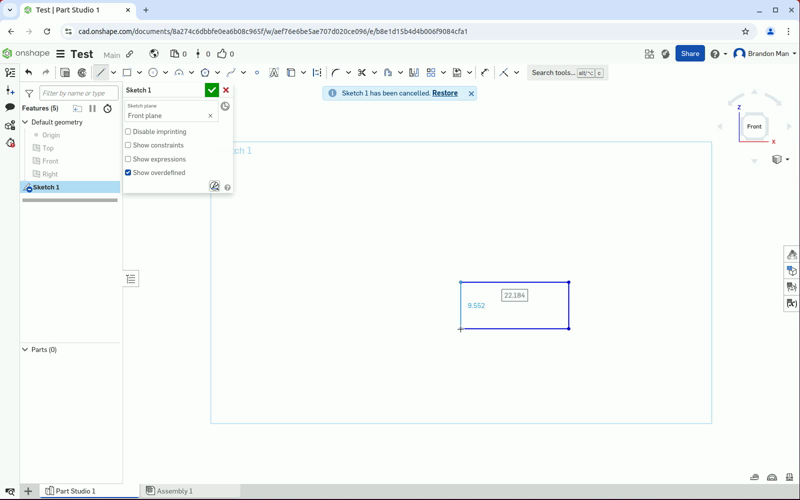
click(460, 328)
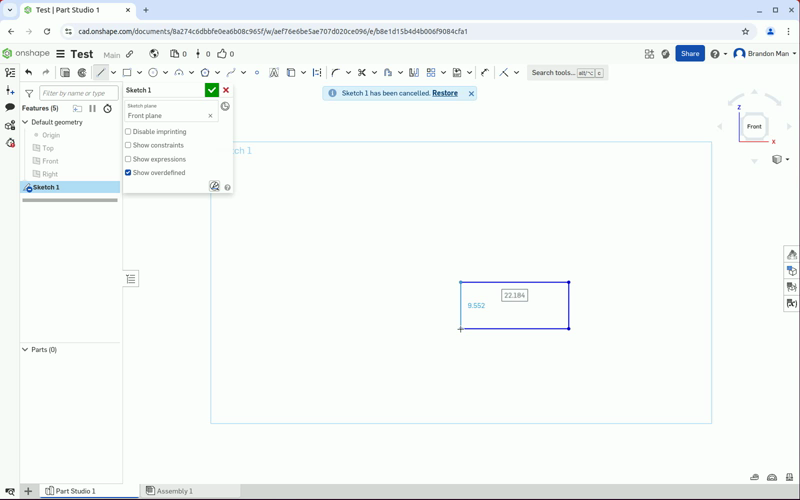
key(esc)
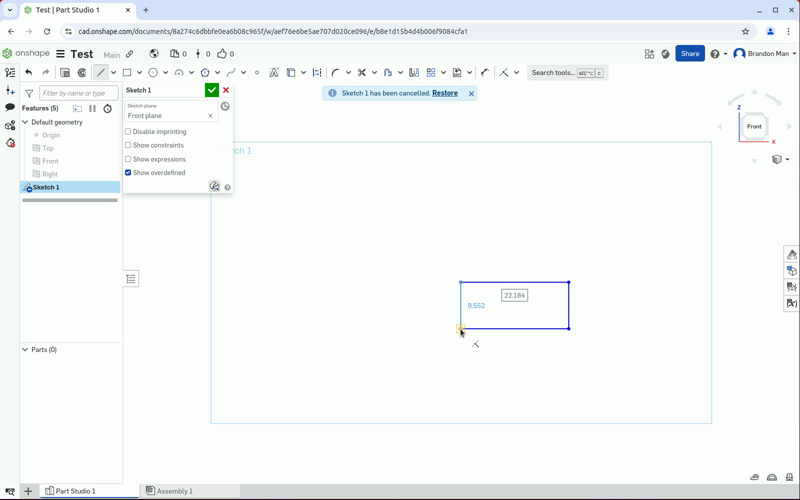
mouse_move(473, 298)
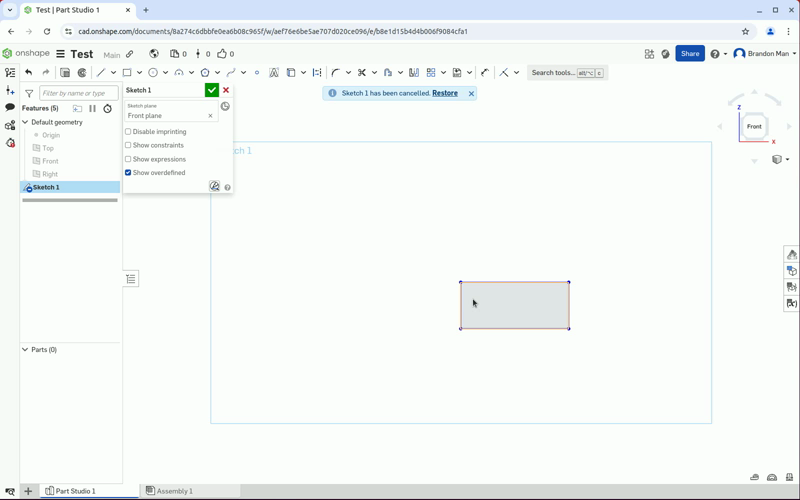
click(473, 298)
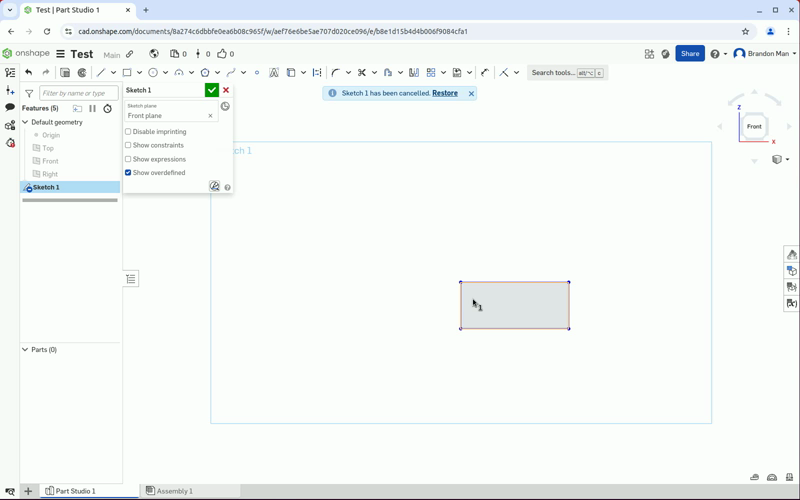
mouse_move(73, 352)
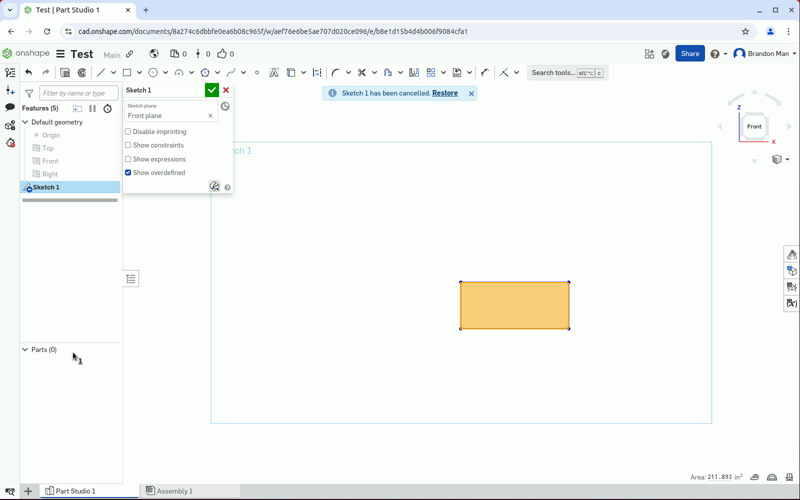
key(shift+y)
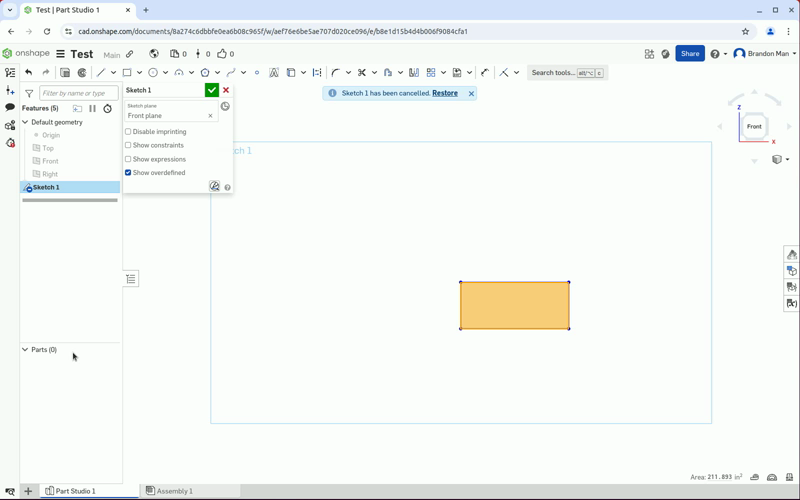
key(shift+e)
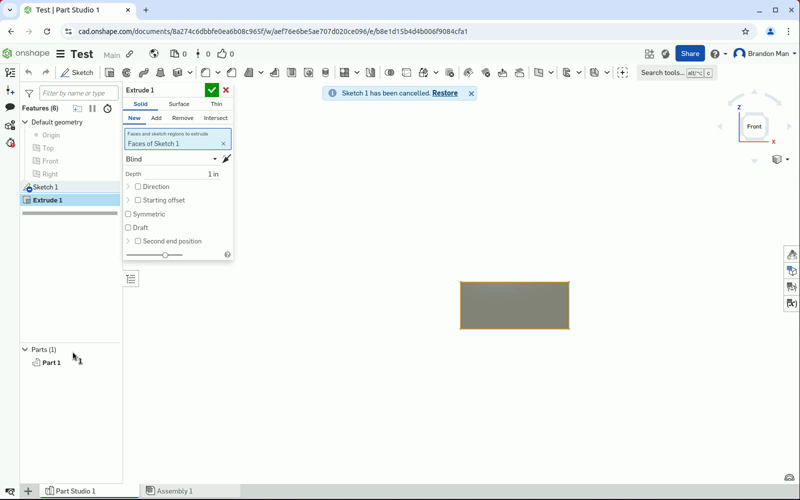
mouse_move(143, 106)
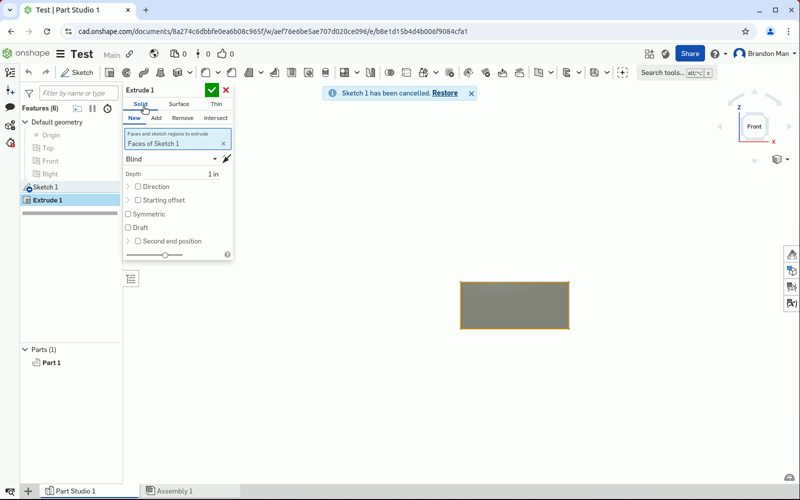
click(143, 106)
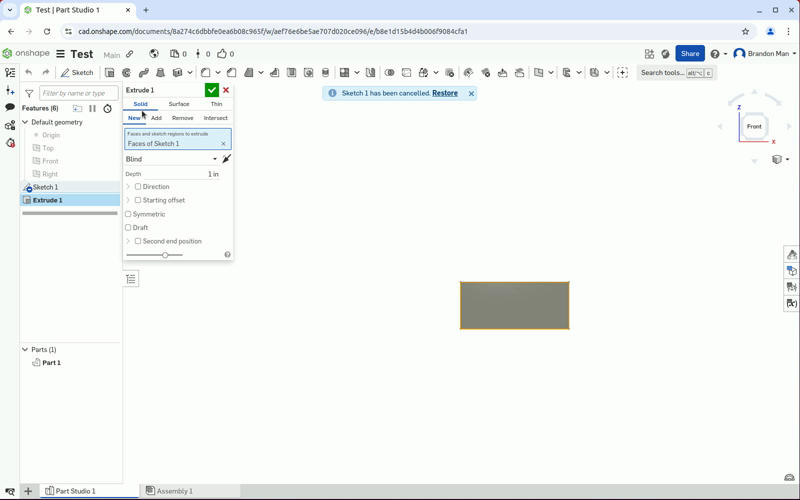
mouse_move(137, 120)
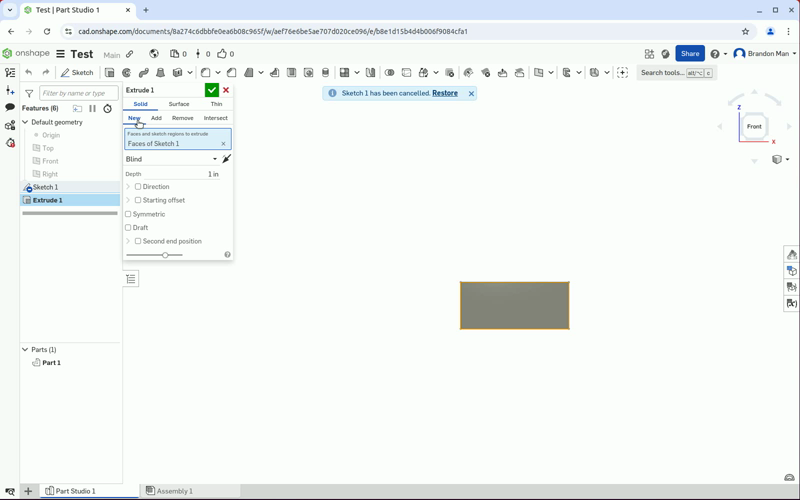
click(137, 120)
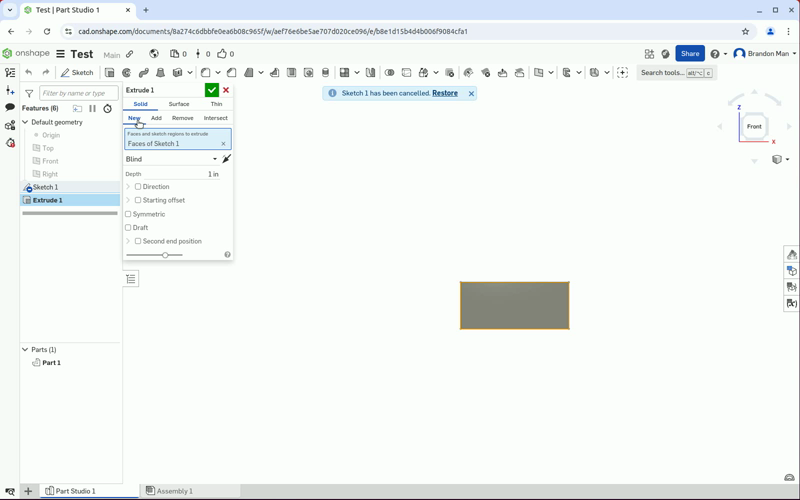
key(tab, 4)
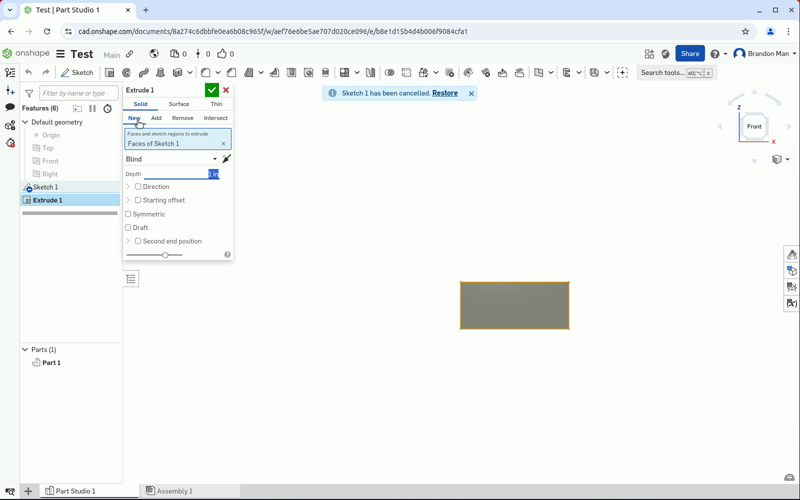
text(7.221)
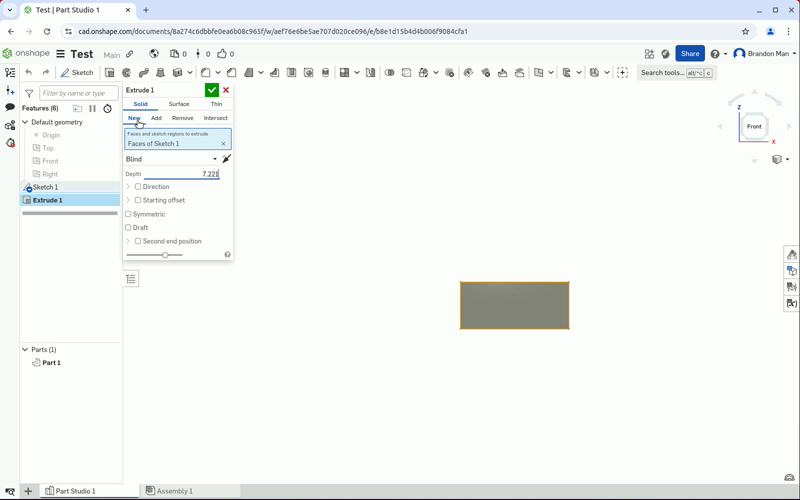
key(enter)
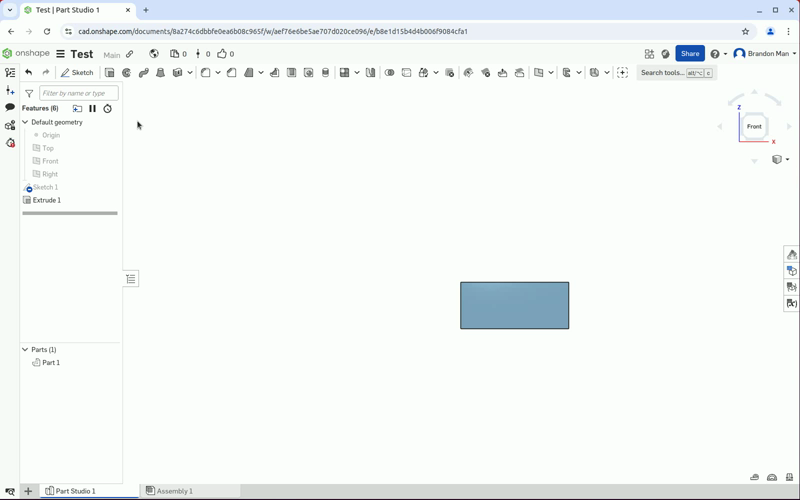
key(shift+h)
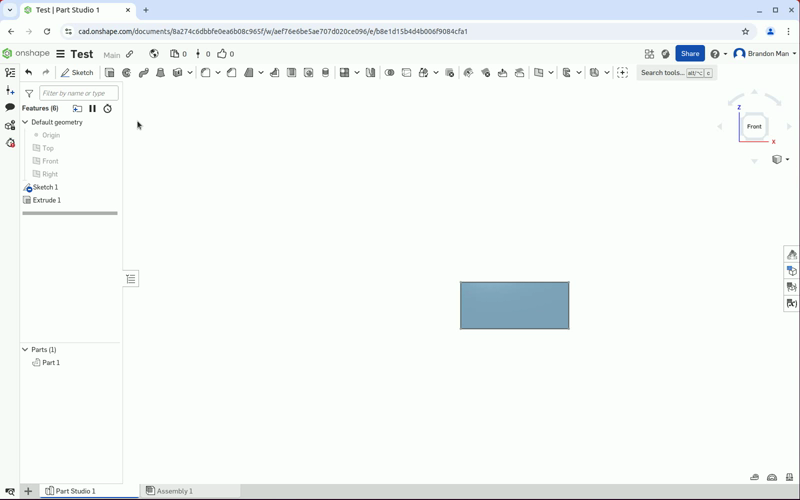
key(shift+h)
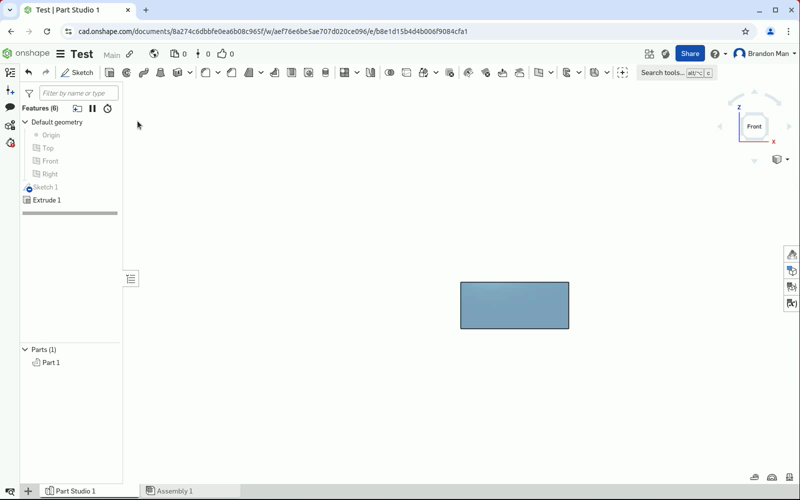
mouse_move(73, 189)
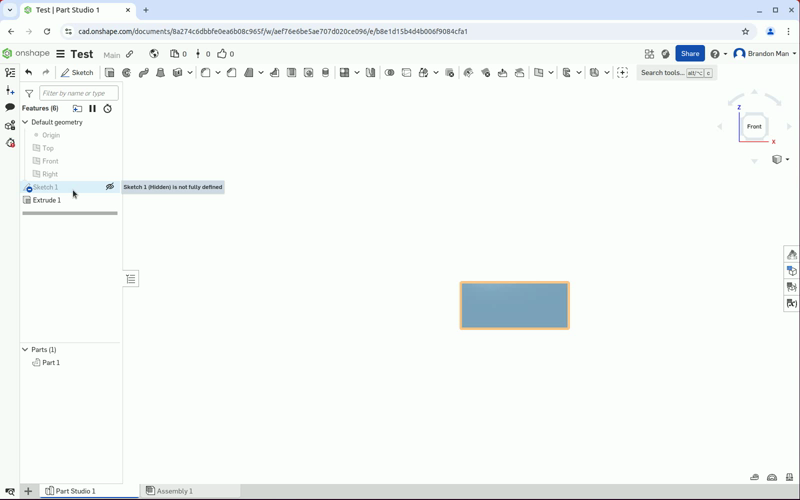
click(73, 189)
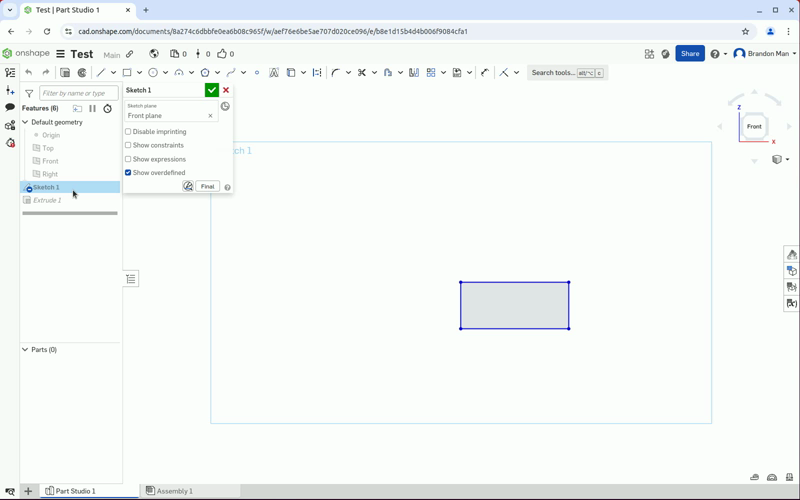
mouse_move(229, 92)
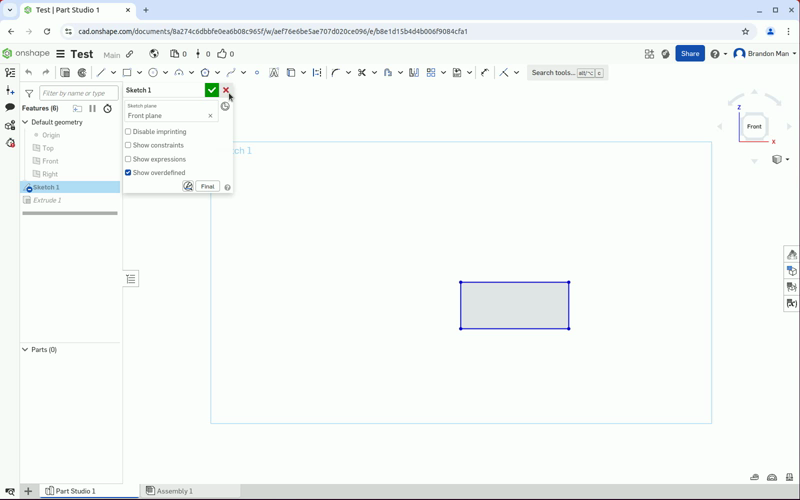
click(229, 92)
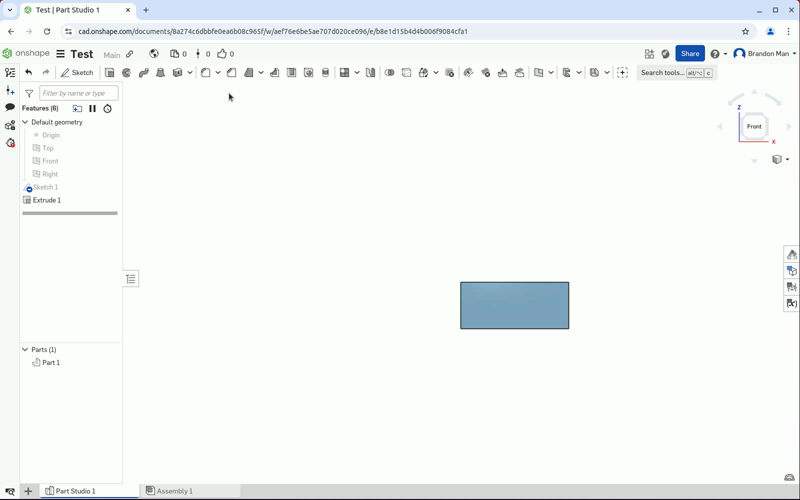
mouse_move(73, 352)
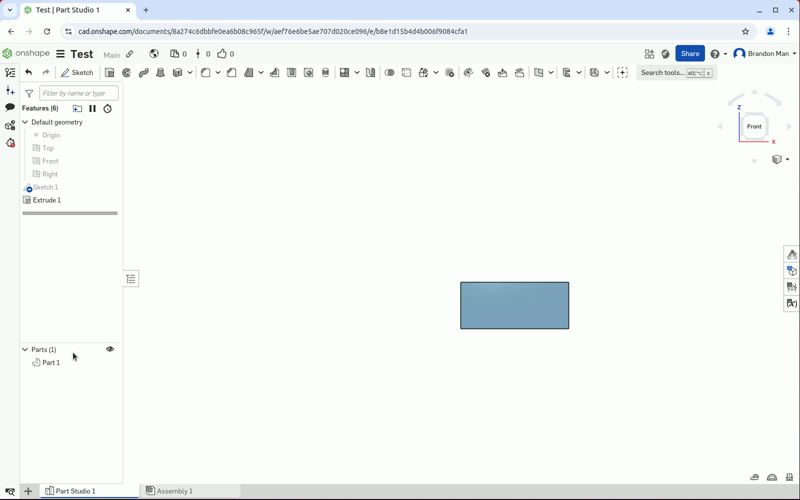
key(y)
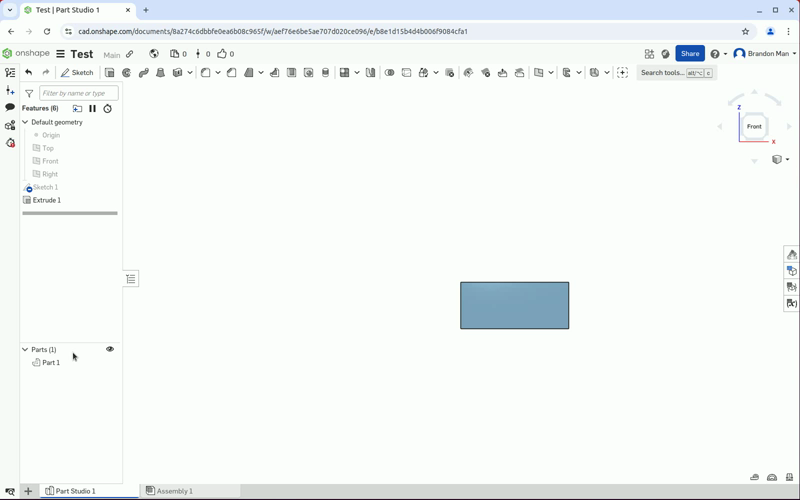
key(shift+p)
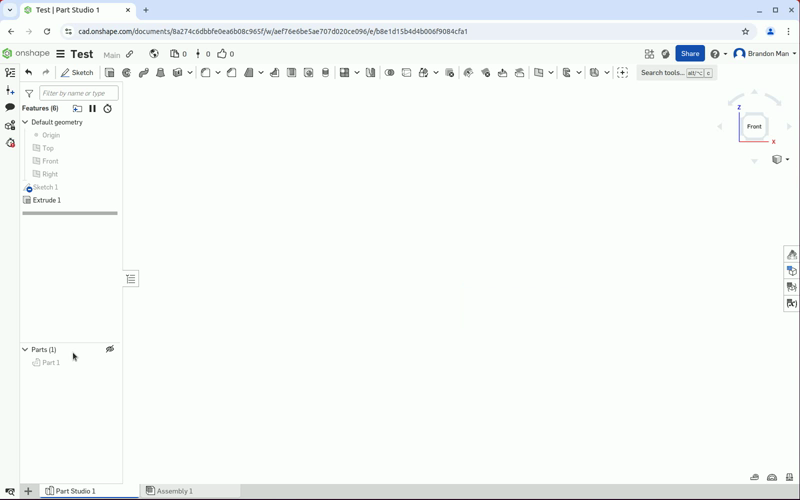
key(space)
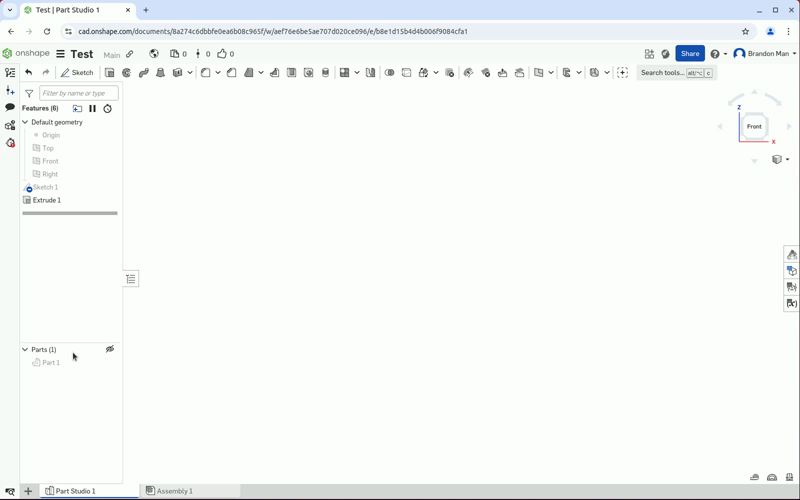
key_down(shift)
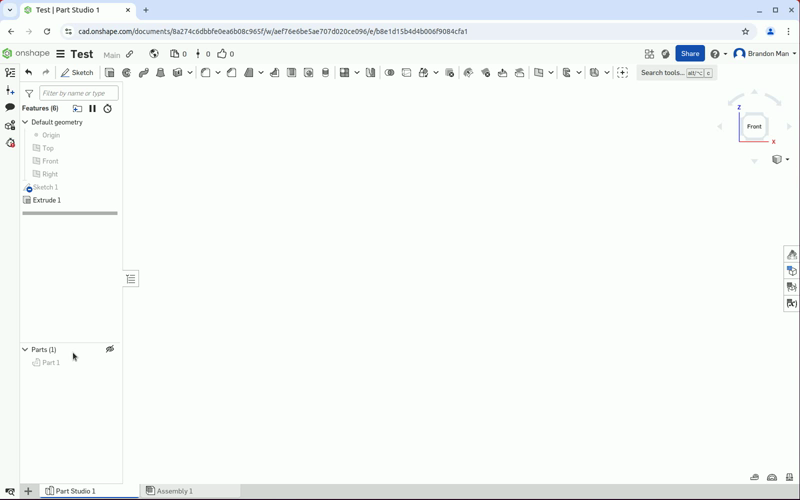
key(down)
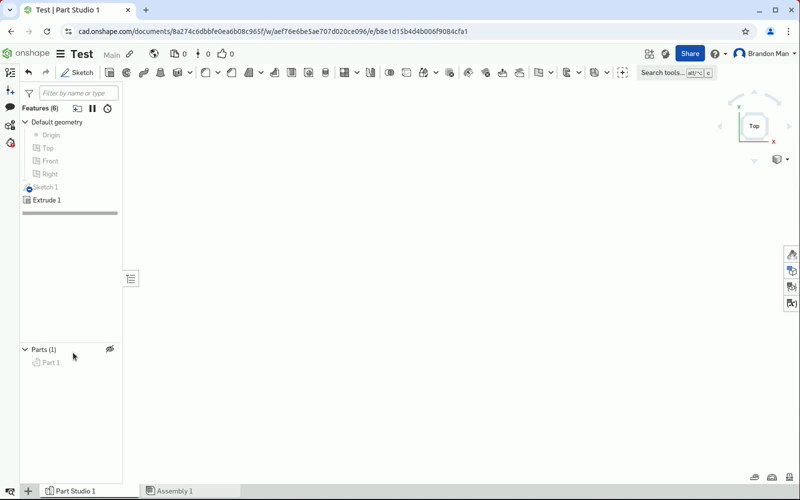
key_up(shift)
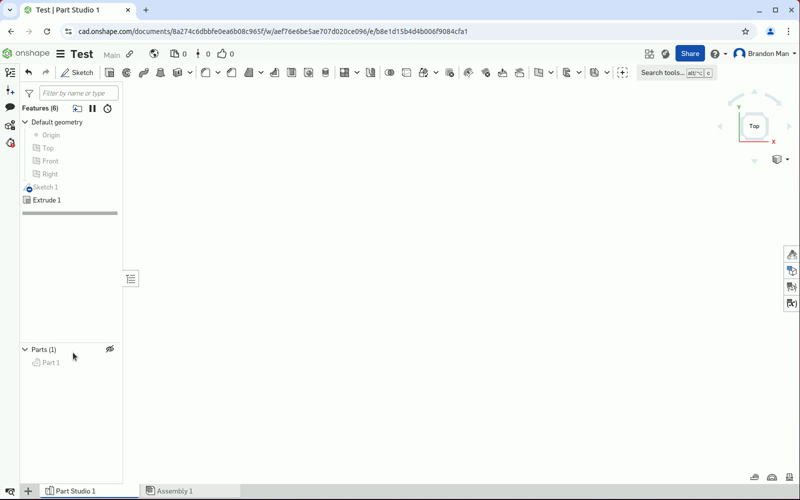
mouse_move(73, 352)
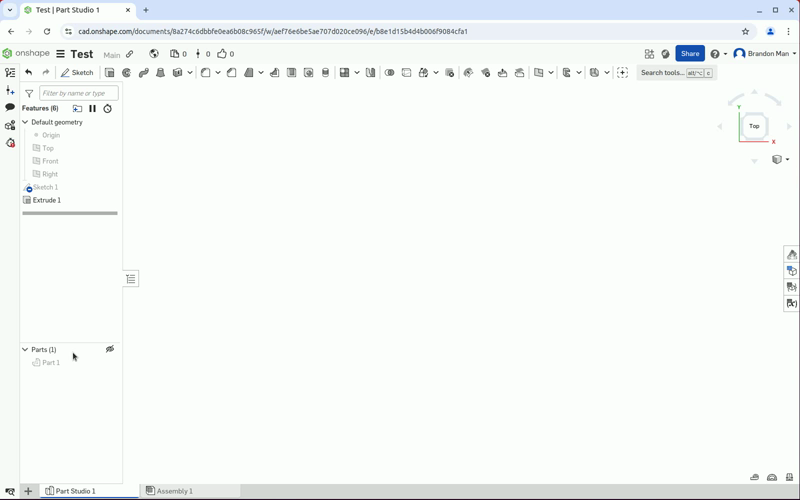
key(shift+y)
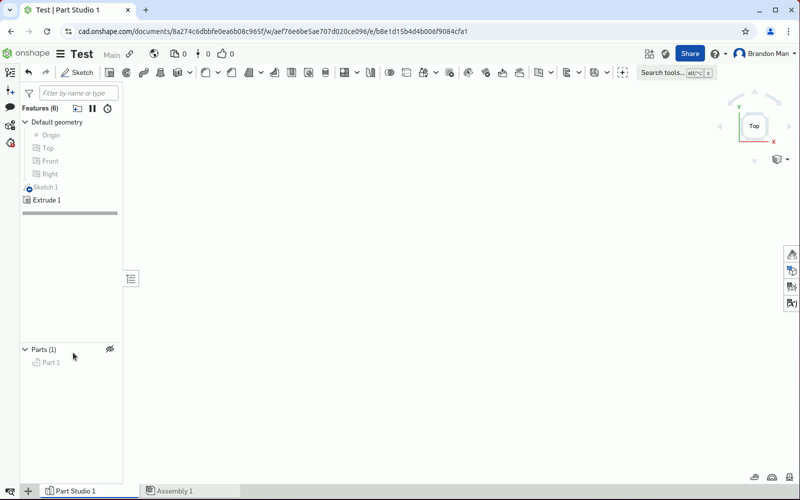
key(shift+s)
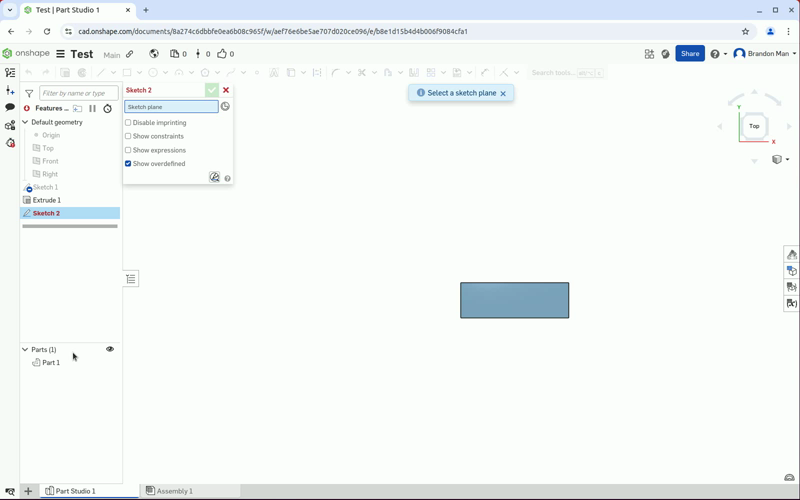
mouse_move(73, 150)
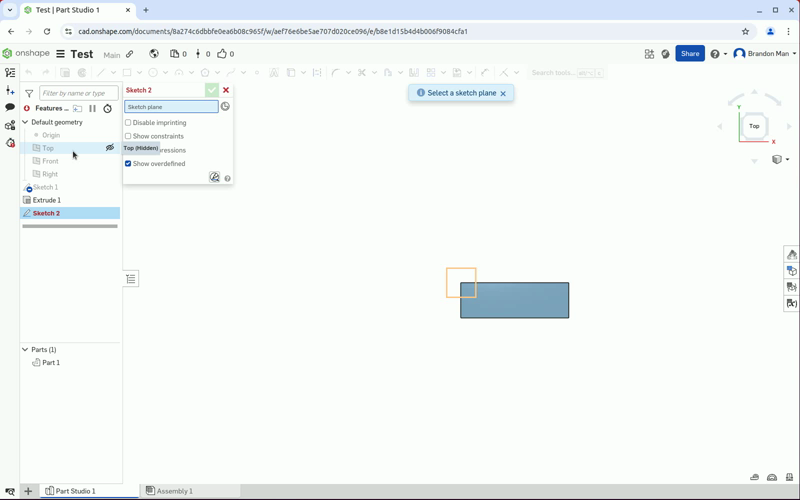
click(73, 150)
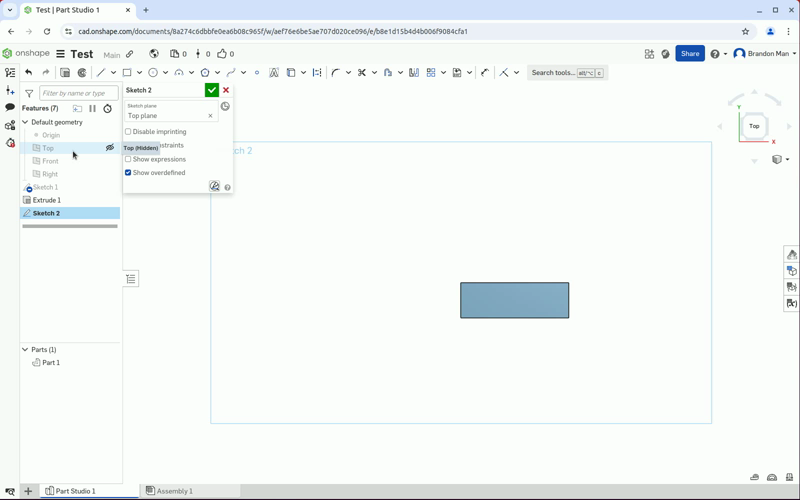
mouse_move(73, 352)
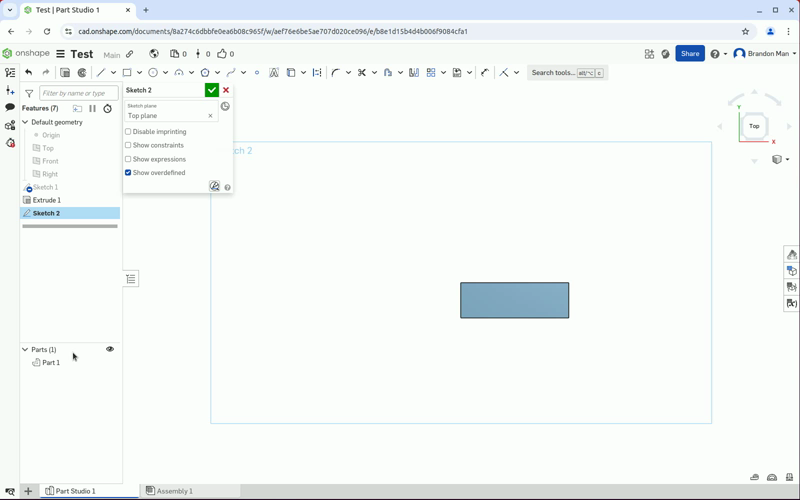
key(y)
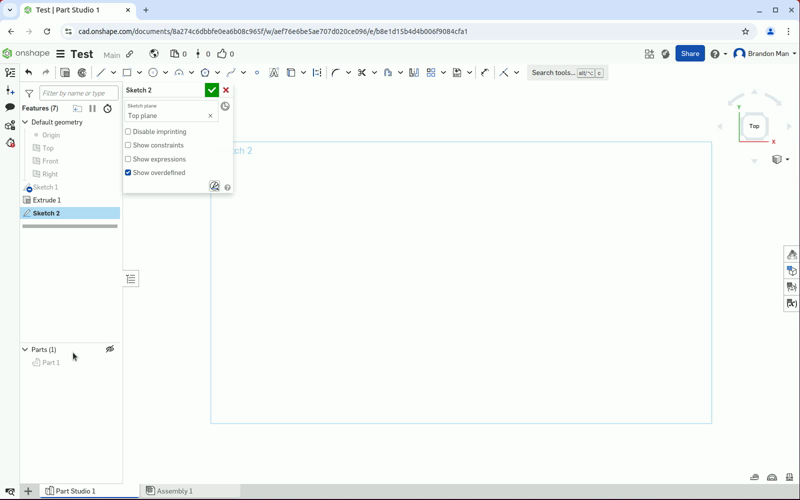
key(l)
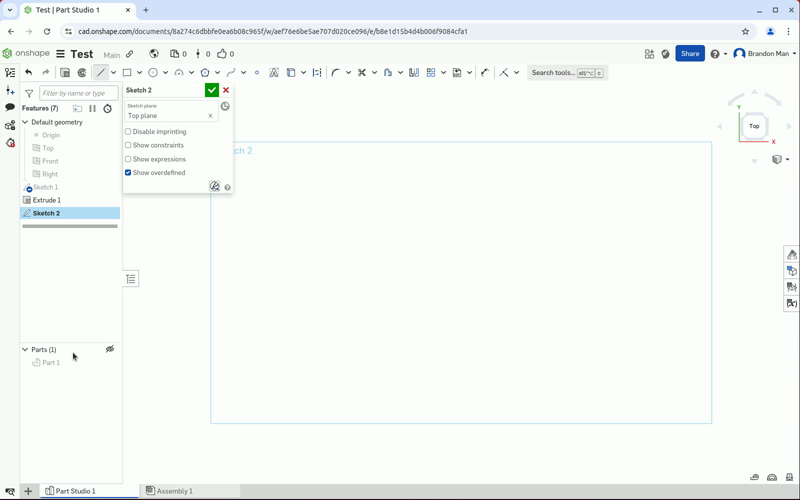
key_down(shift)
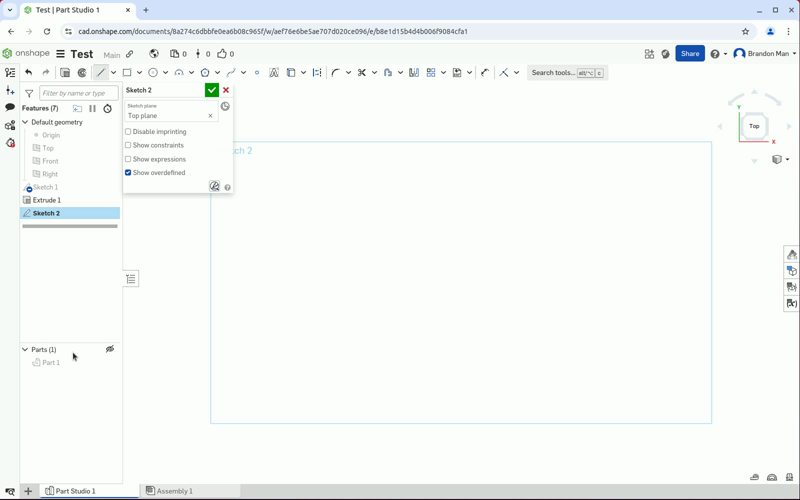
mouse_move(436, 279)
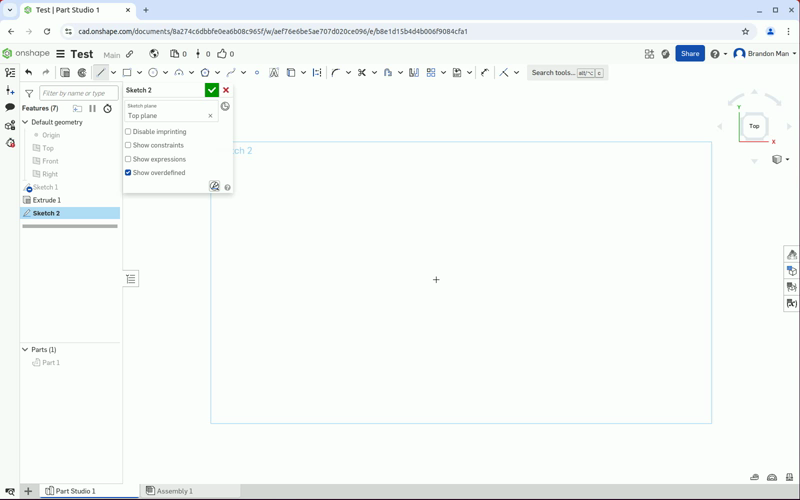
click(436, 279)
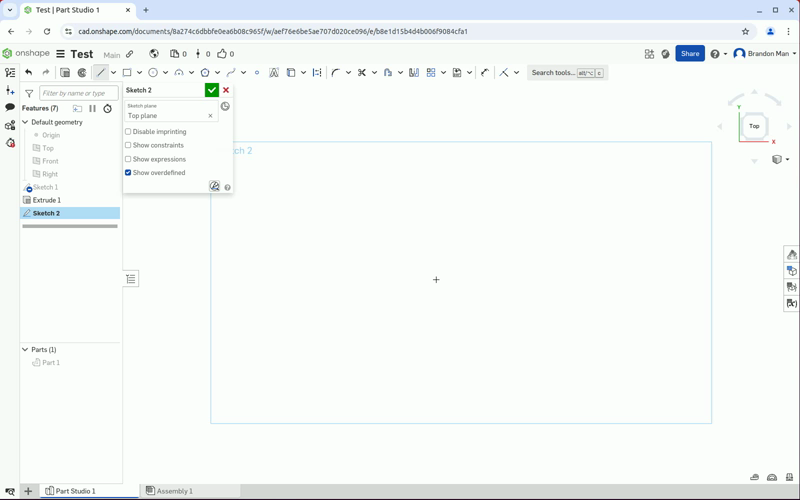
key_up(shift)
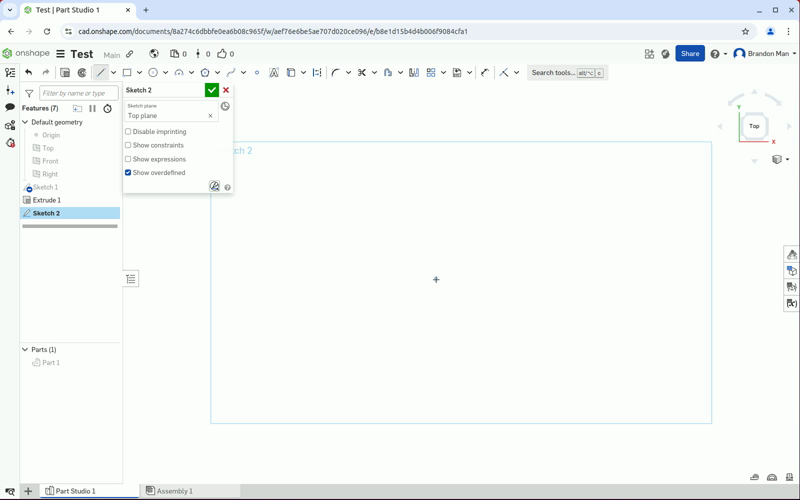
key_down(shift)
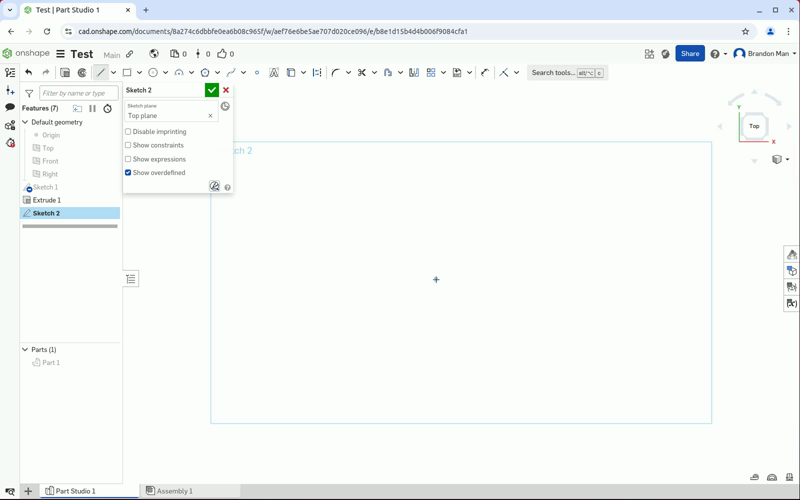
mouse_move(549, 283)
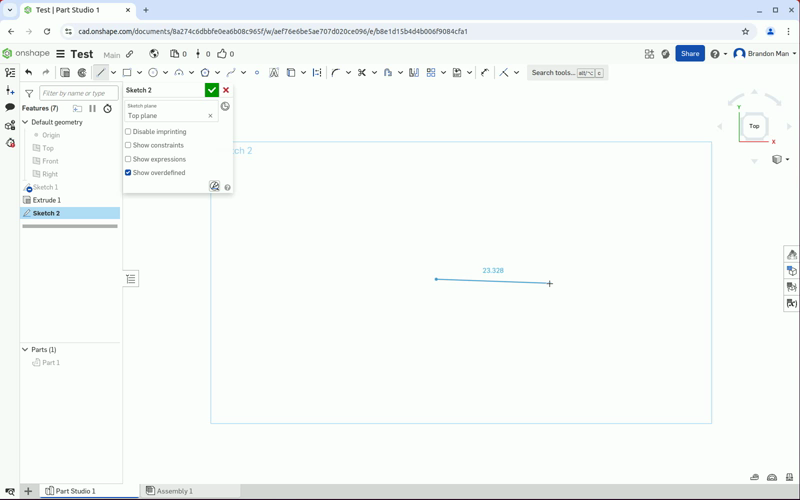
click(549, 283)
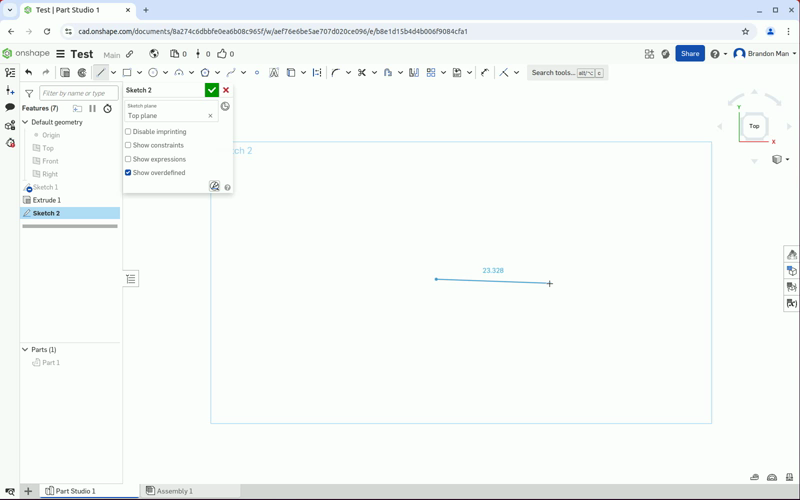
key_up(shift)
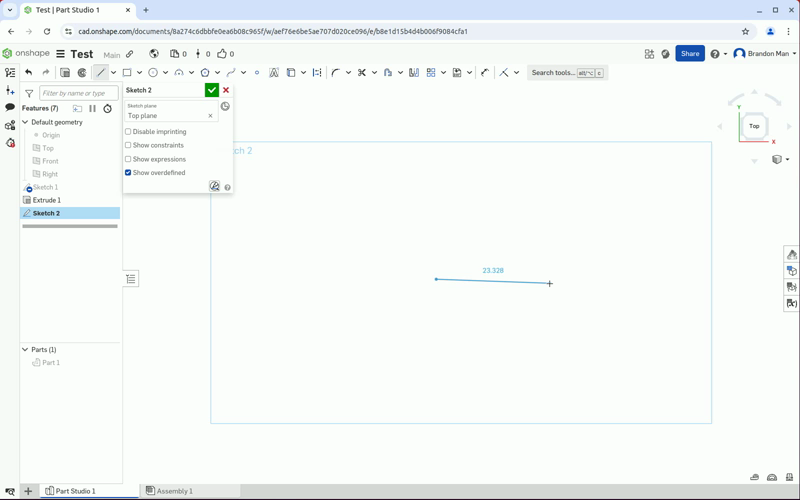
key_down(shift)
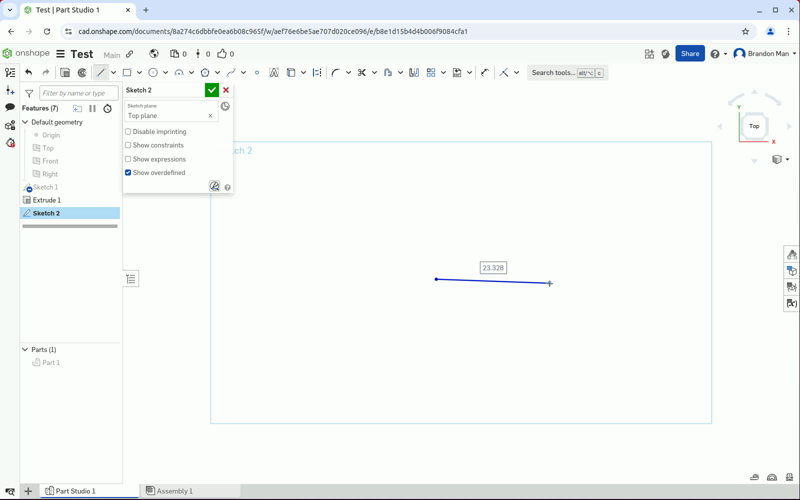
mouse_move(579, 283)
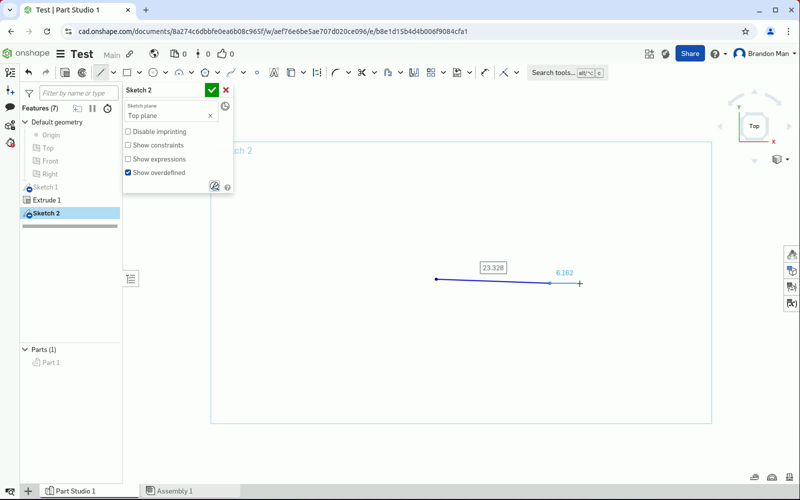
mouse_move(552, 225)
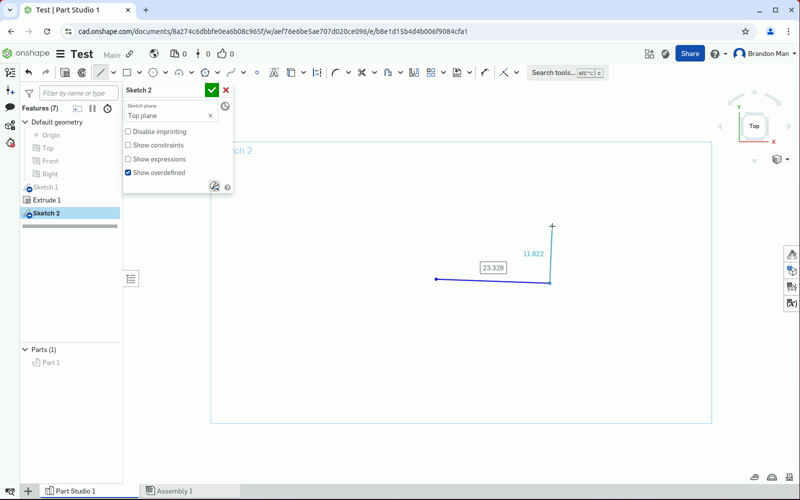
click(552, 225)
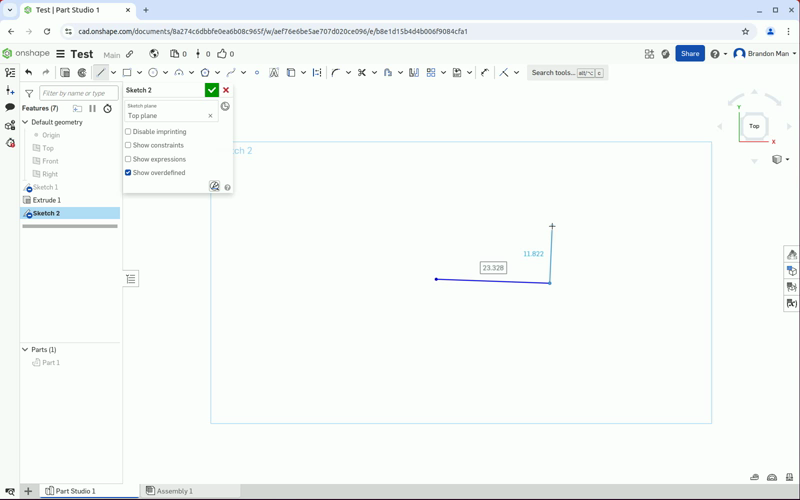
key_up(shift)
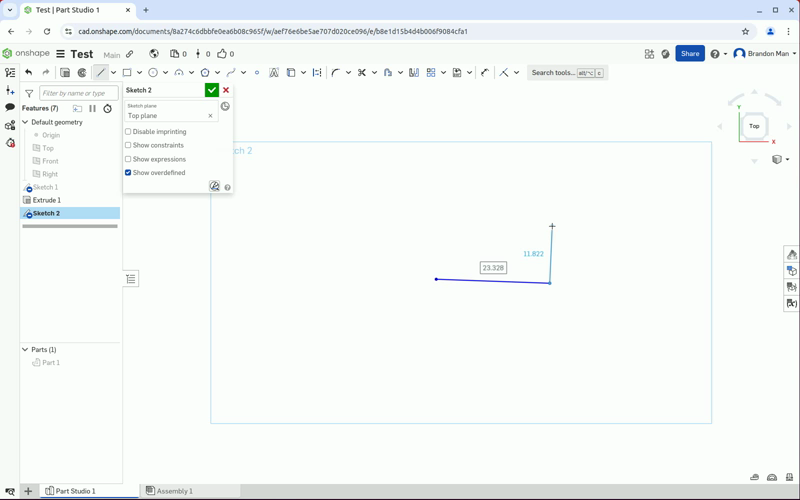
key_down(shift)
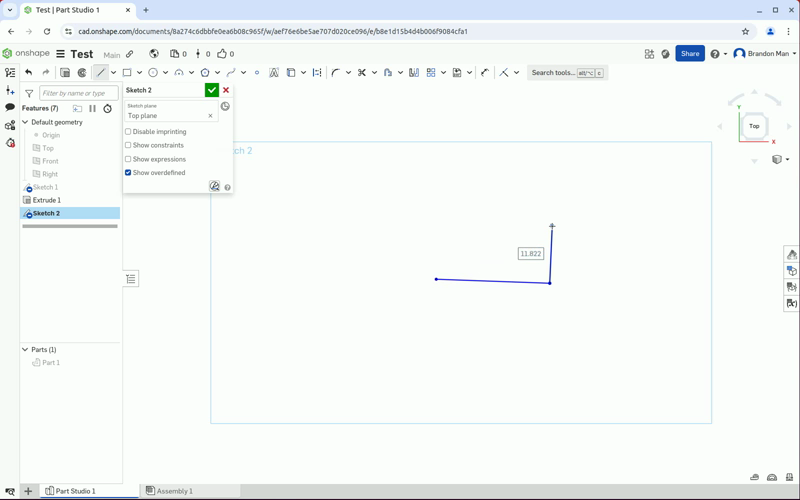
mouse_move(436, 222)
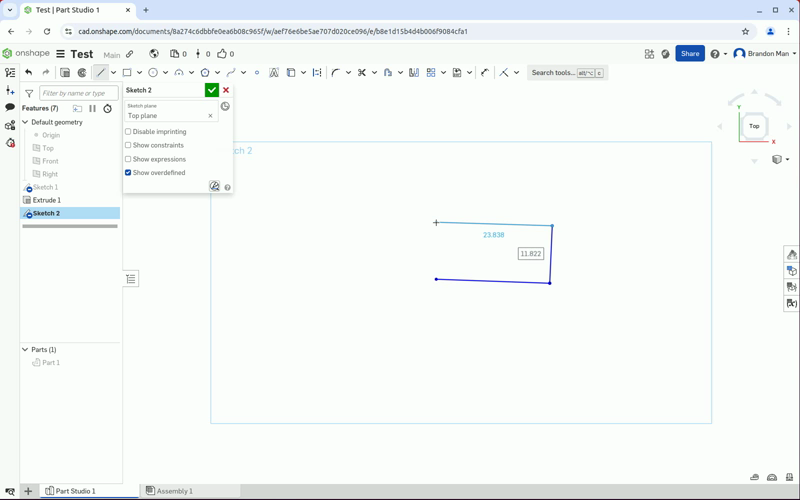
click(436, 222)
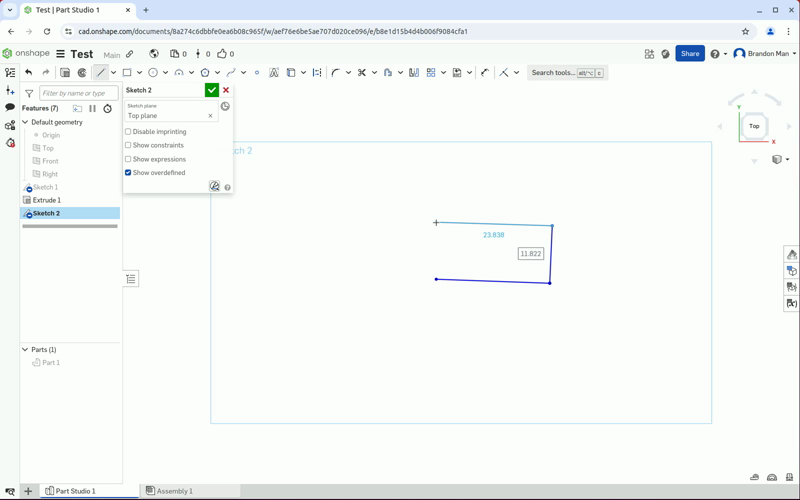
key_up(shift)
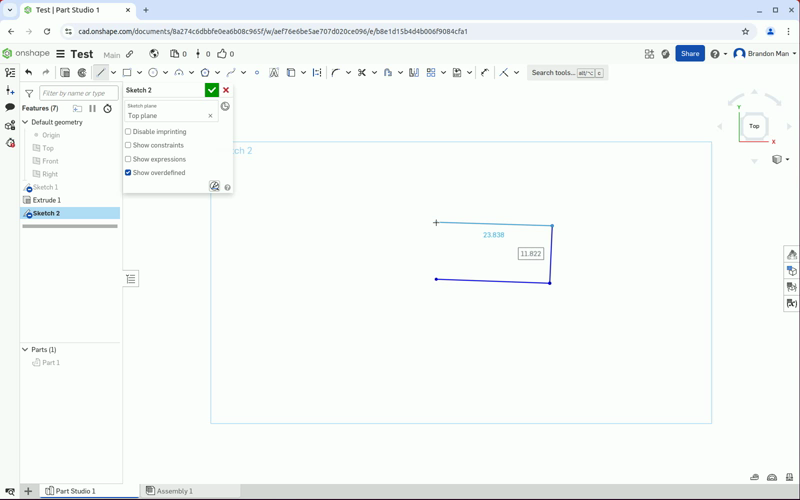
key_down(shift)
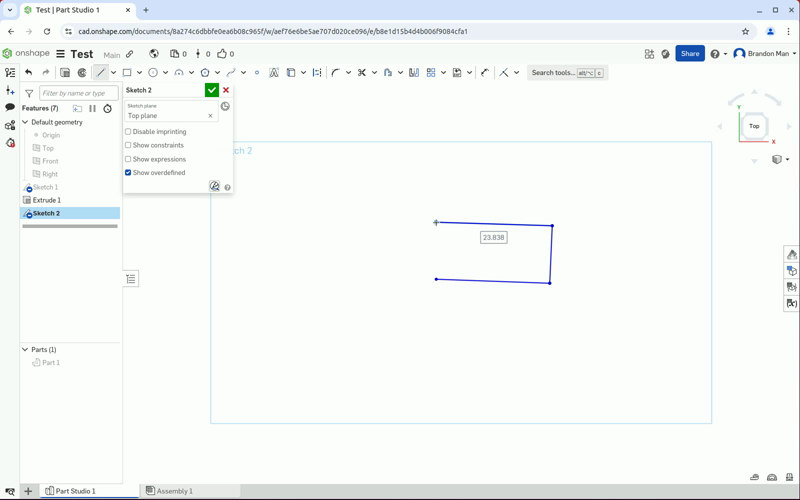
mouse_move(466, 222)
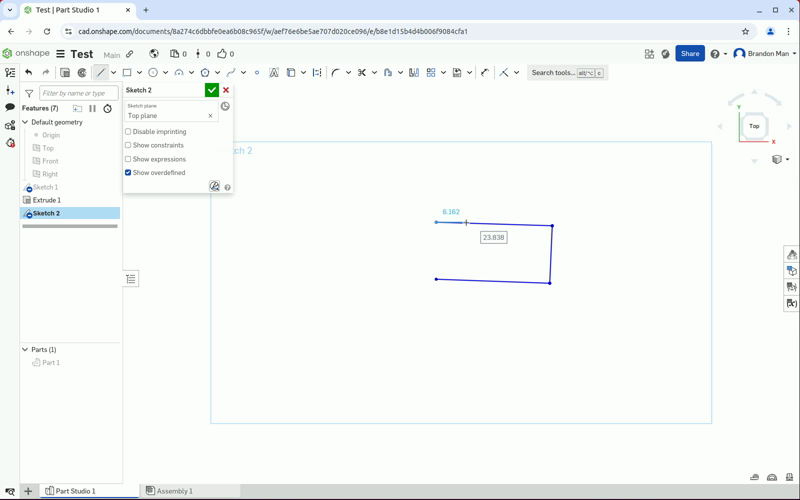
mouse_move(436, 264)
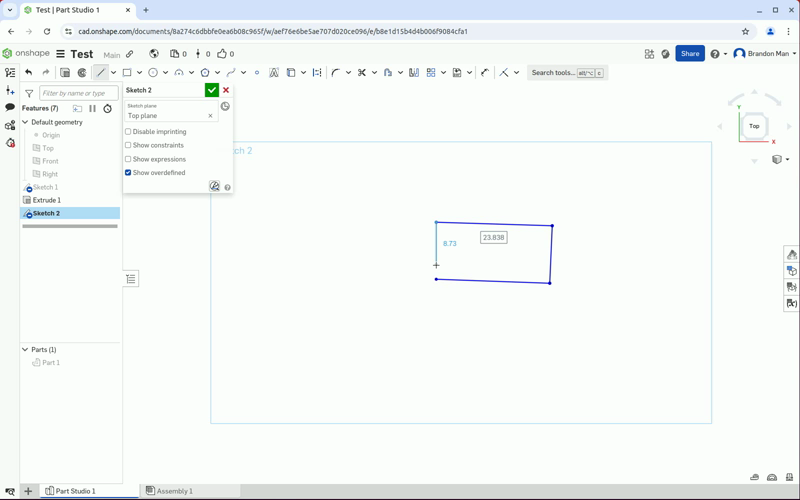
click(436, 264)
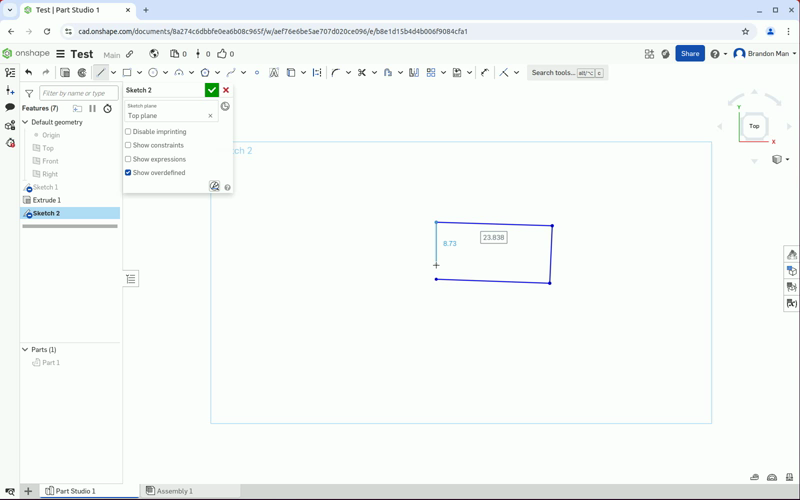
key_up(shift)
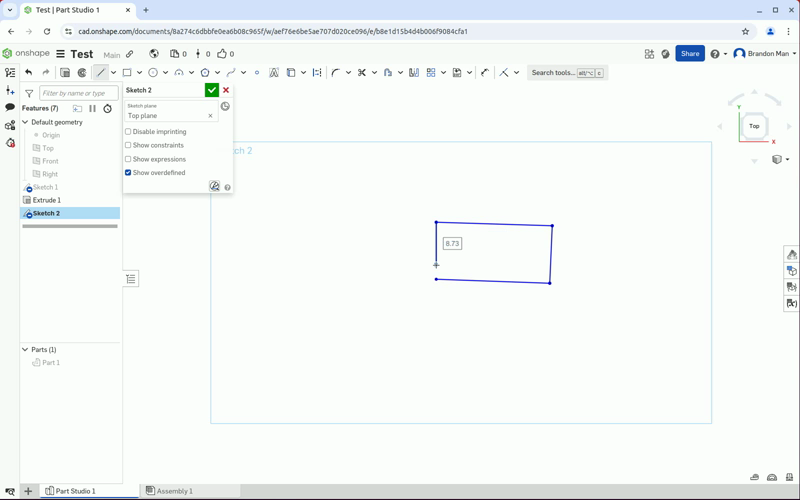
mouse_move(466, 264)
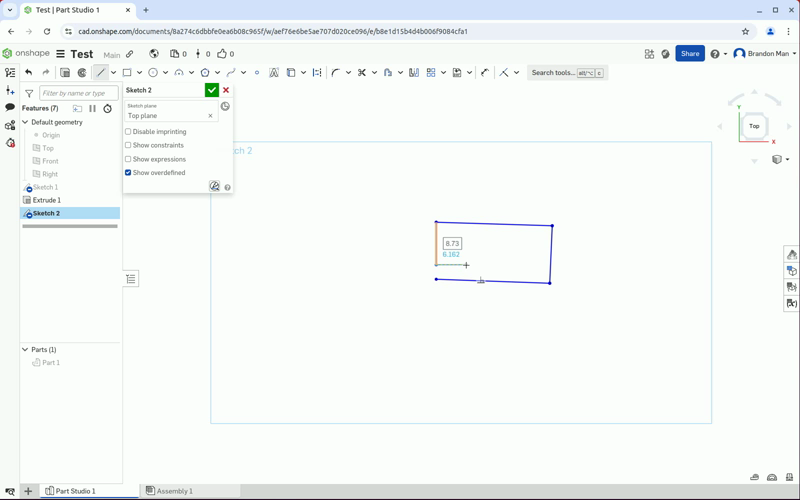
key_down(shift)
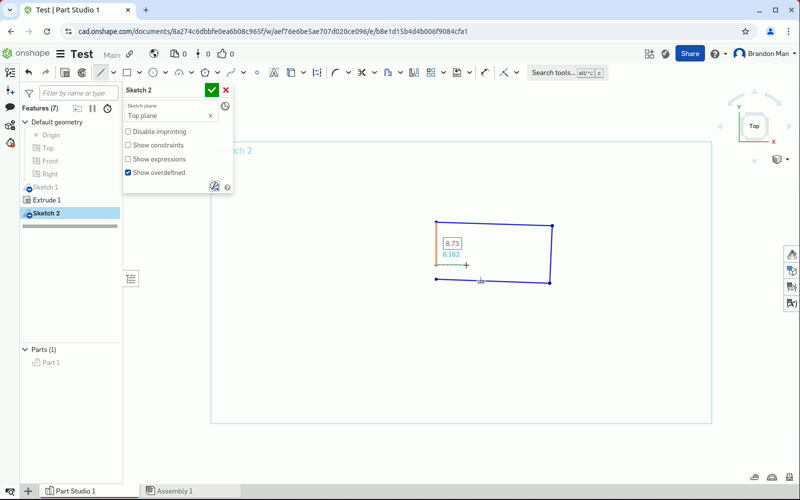
mouse_move(436, 279)
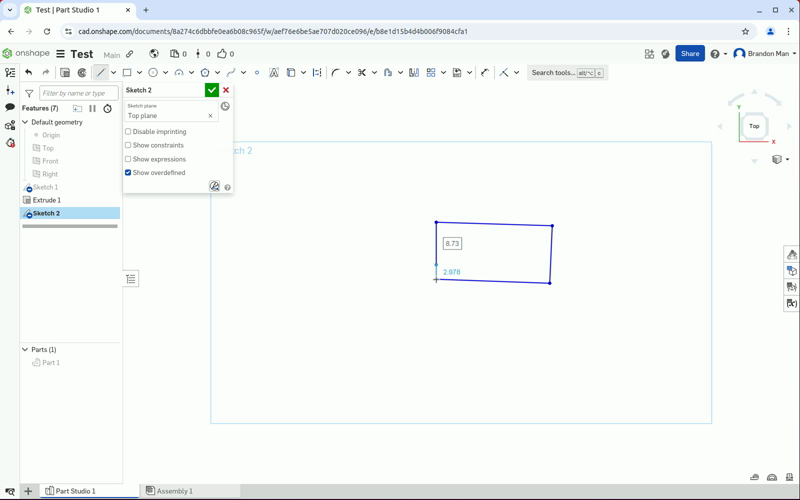
key_up(shift)
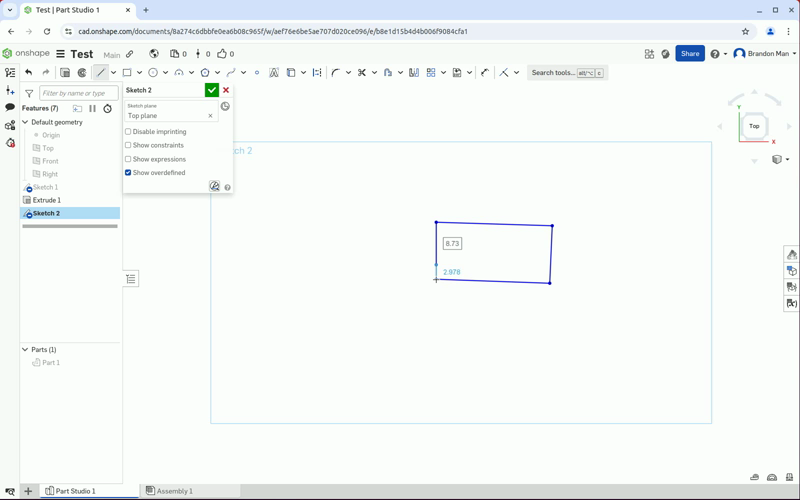
click(436, 279)
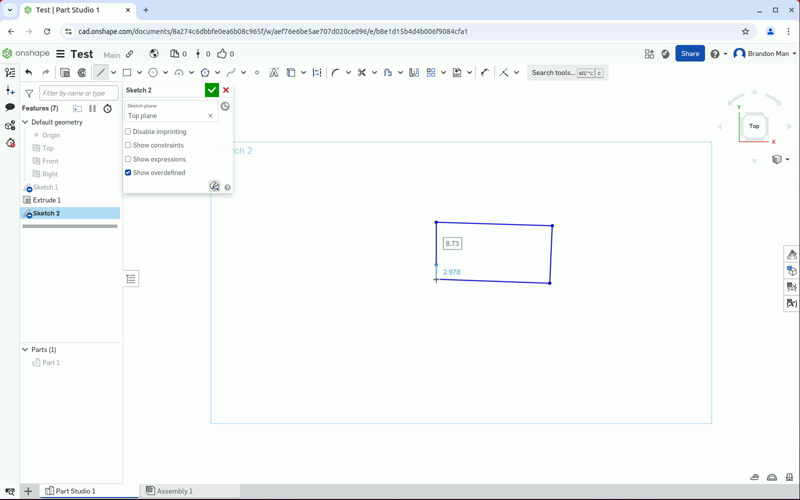
key(esc)
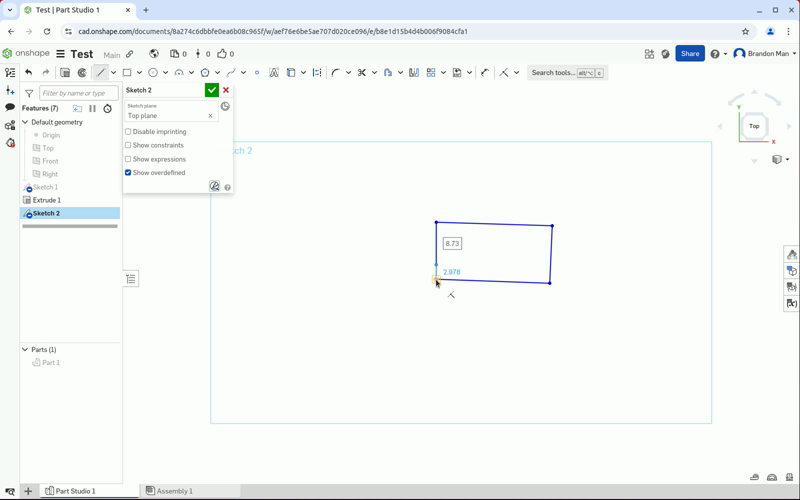
mouse_move(507, 256)
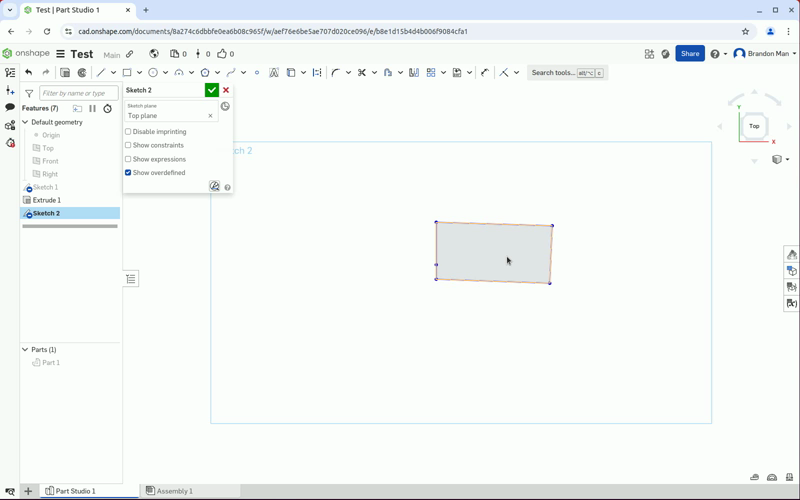
click(507, 256)
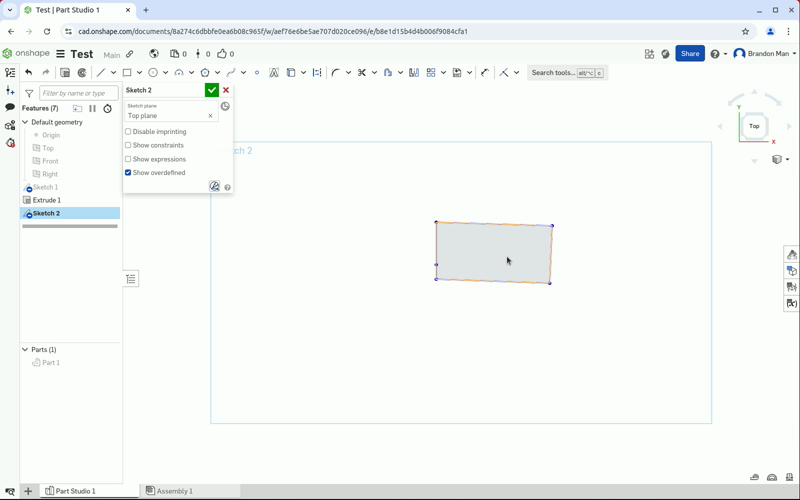
mouse_move(73, 352)
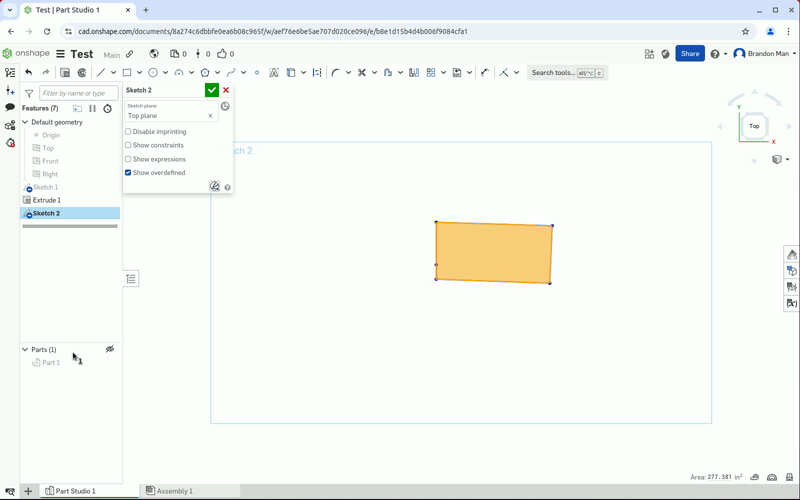
key(shift+y)
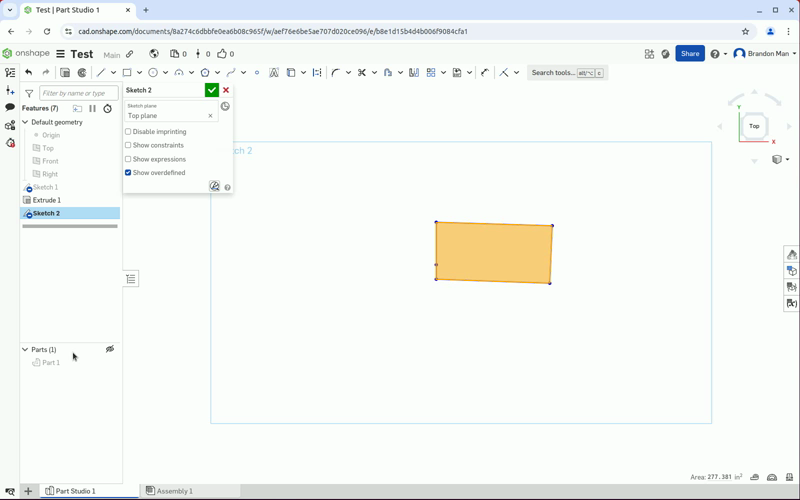
key(shift+e)
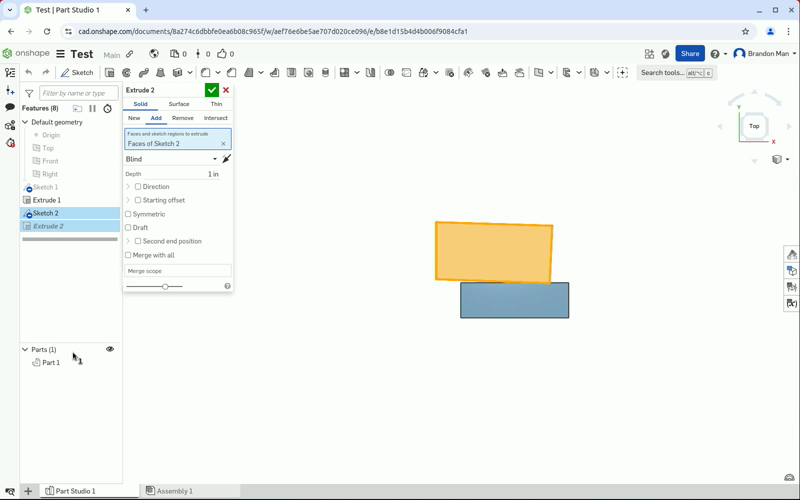
mouse_move(143, 106)
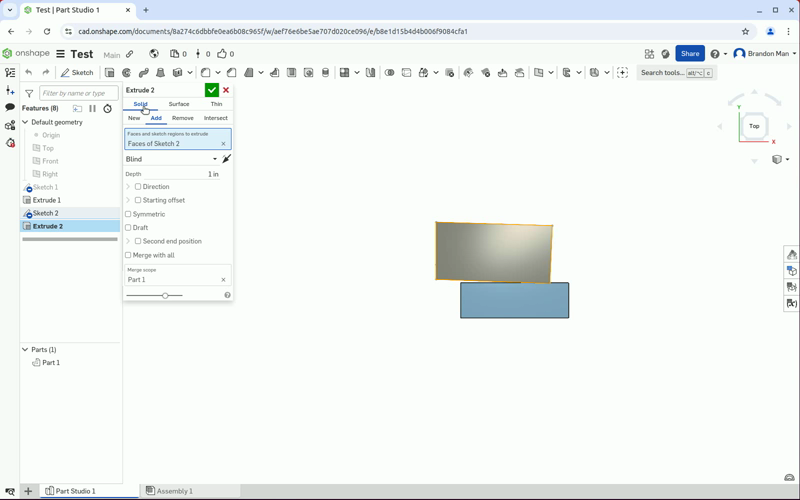
click(143, 106)
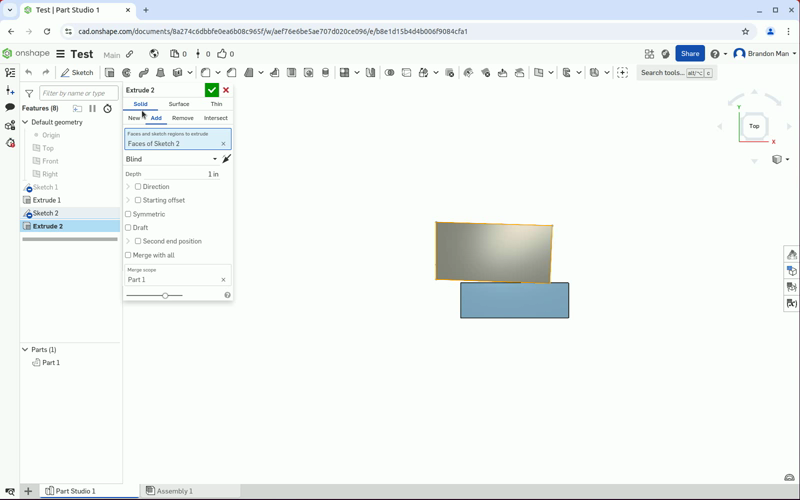
mouse_move(137, 120)
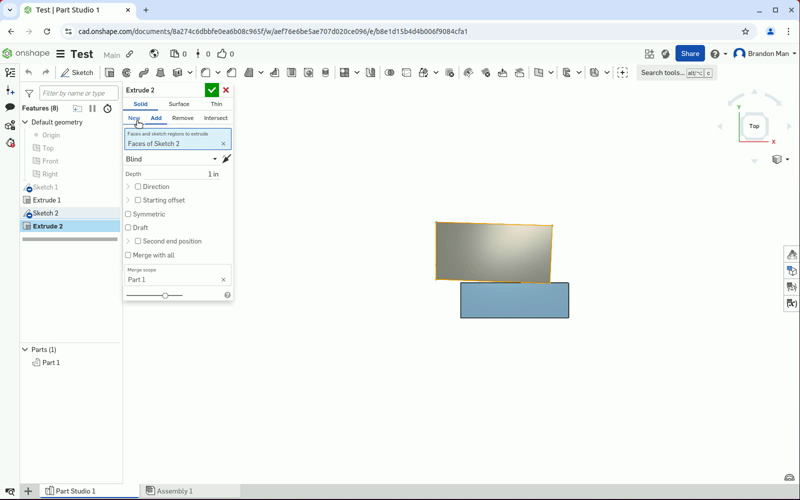
click(137, 120)
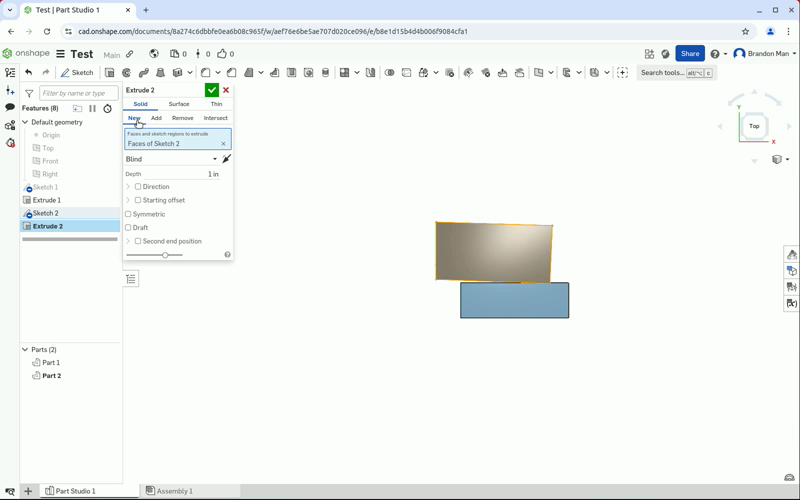
key(tab, 4)
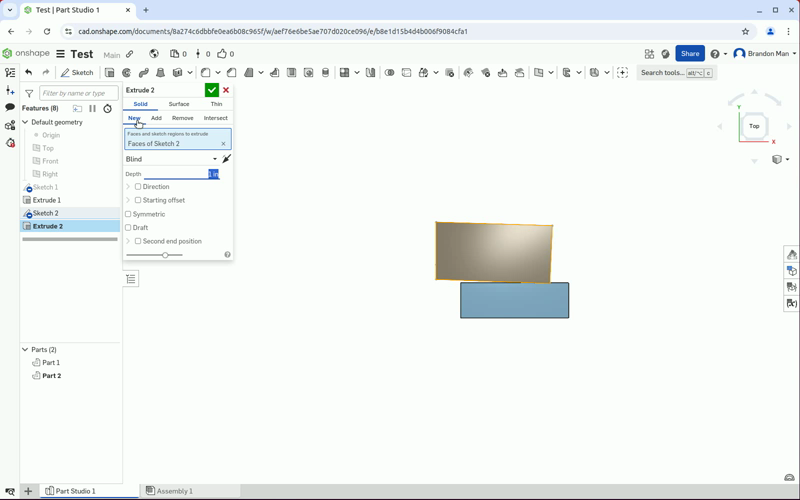
text(-7.221)
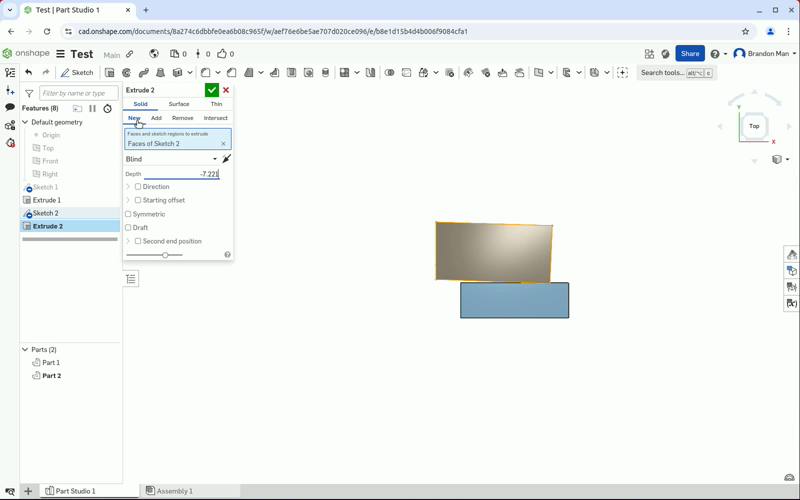
key(enter)
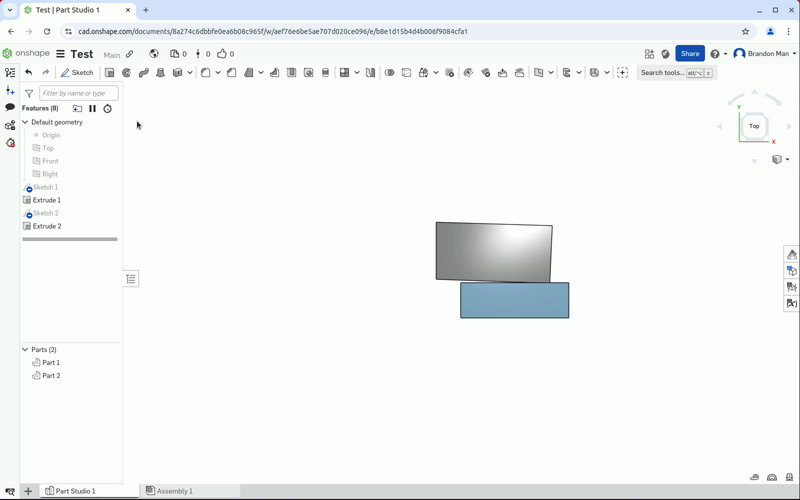
key(shift+h)
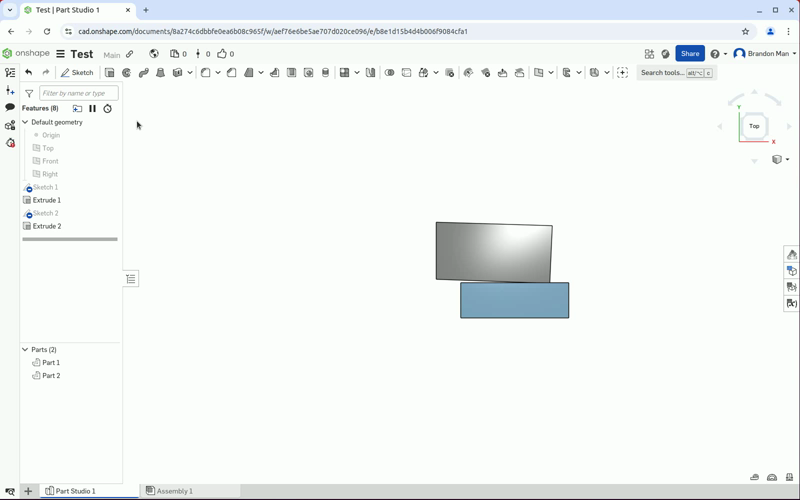
key(shift+h)
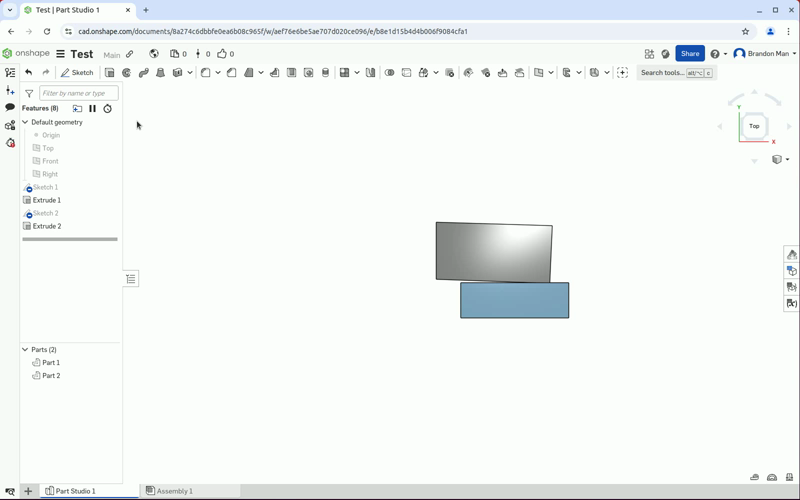
mouse_move(73, 189)
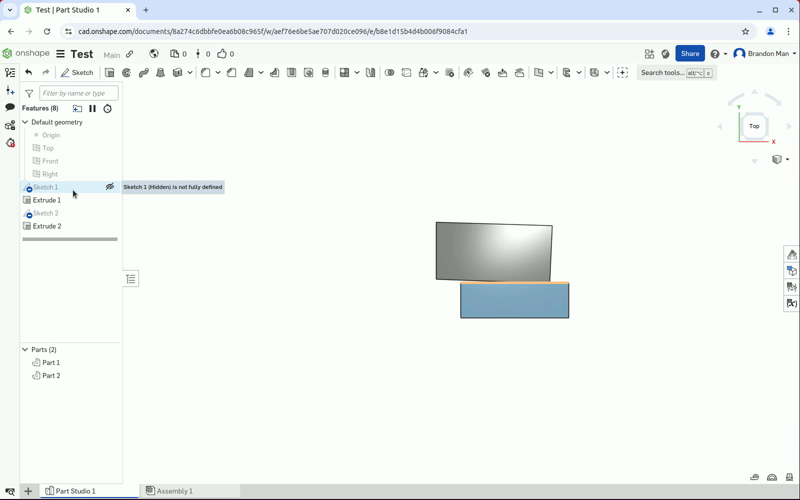
click(73, 189)
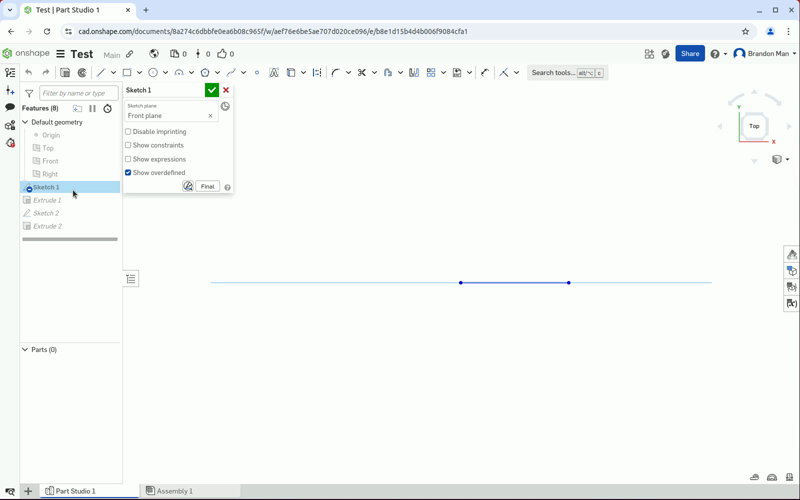
mouse_move(229, 92)
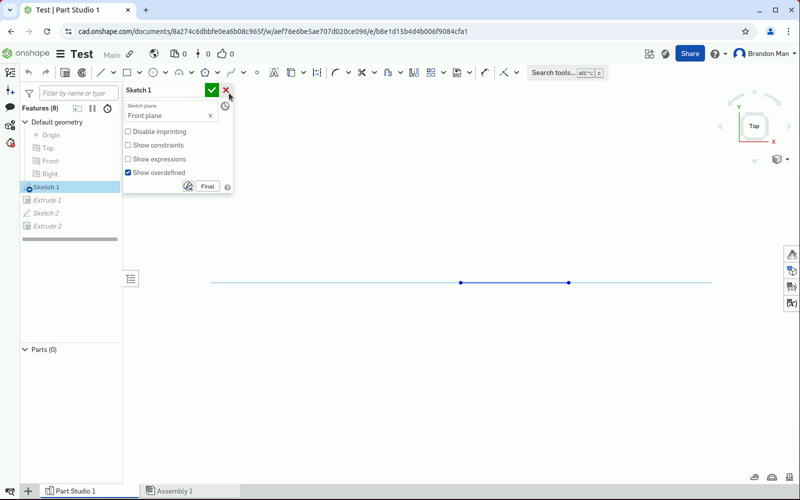
click(229, 92)
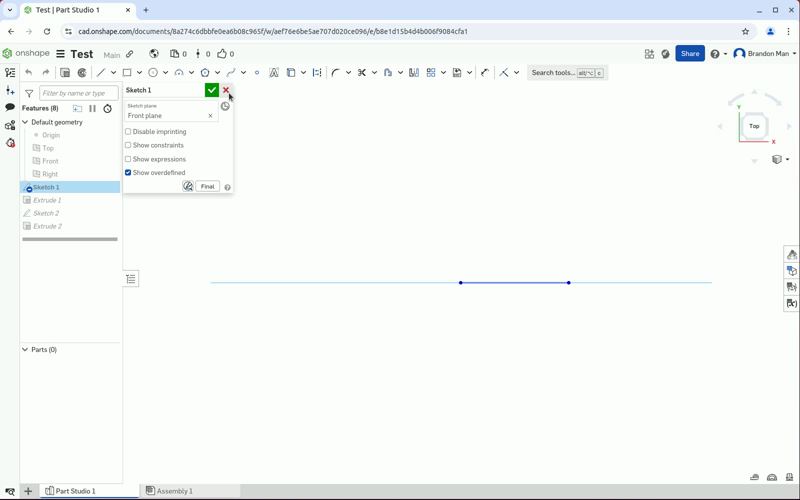
key(shift+s)
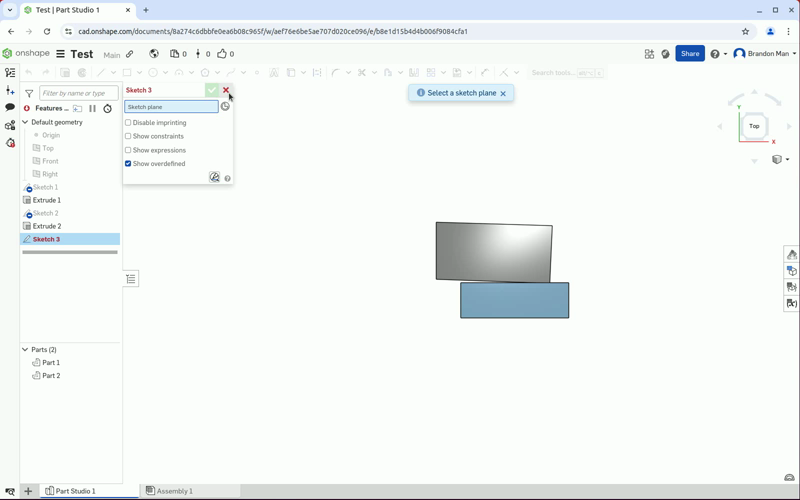
mouse_move(73, 150)
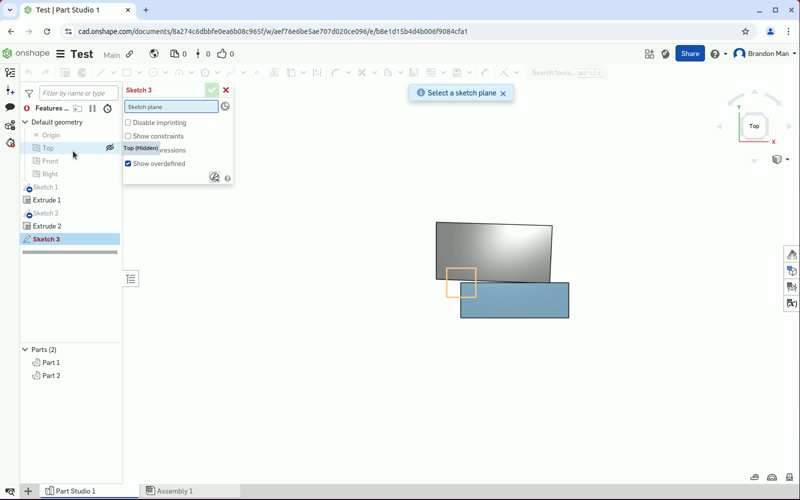
click(73, 150)
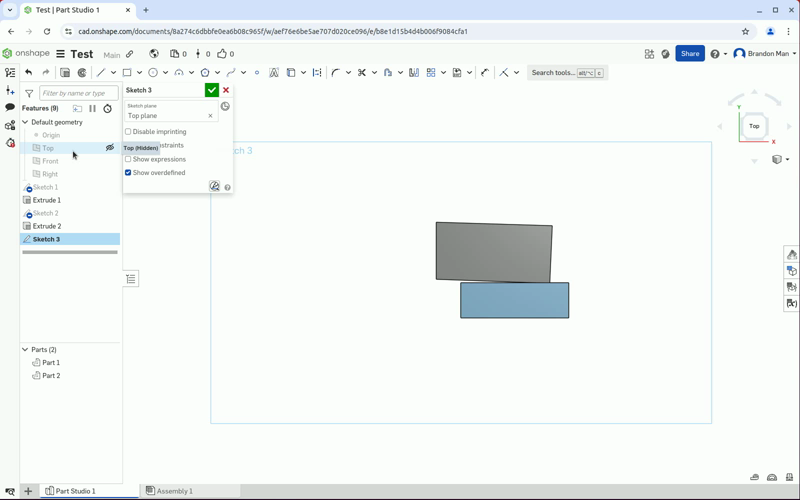
mouse_move(73, 352)
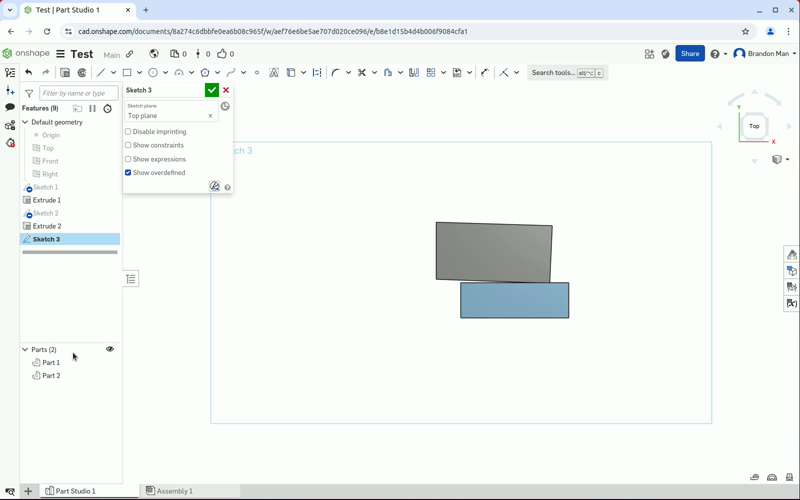
key(y)
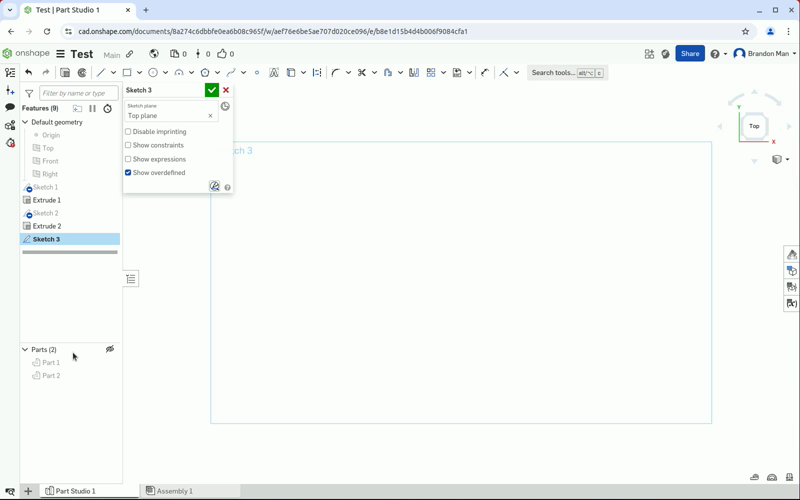
key(l)
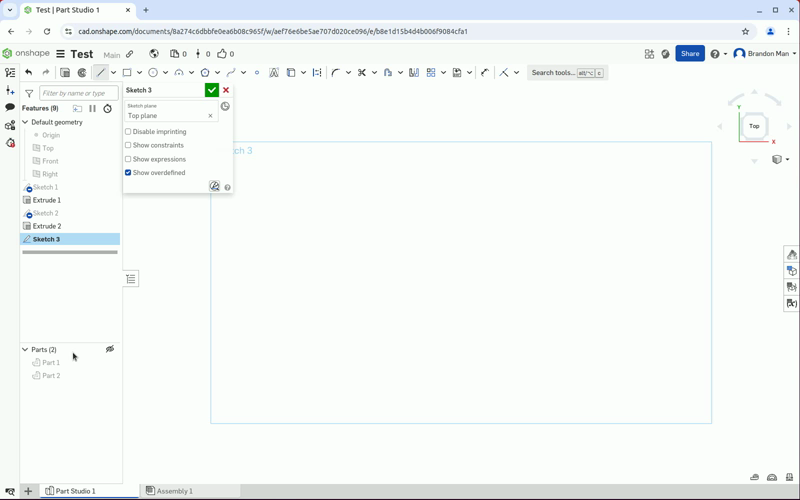
key_down(shift)
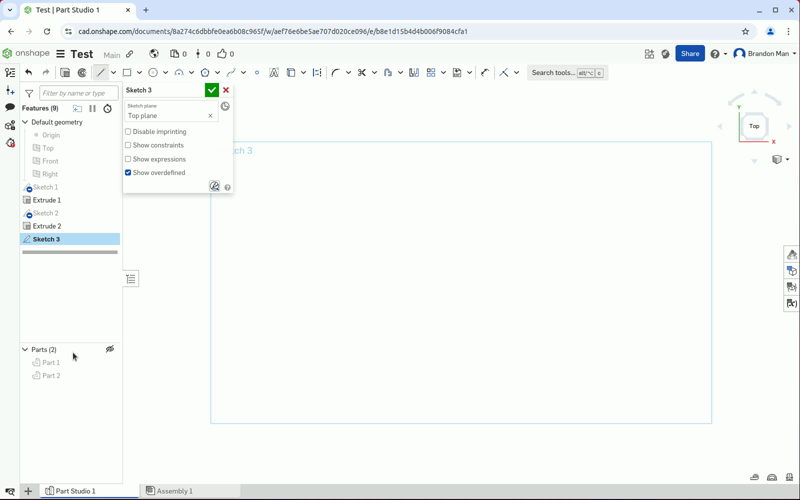
mouse_move(437, 224)
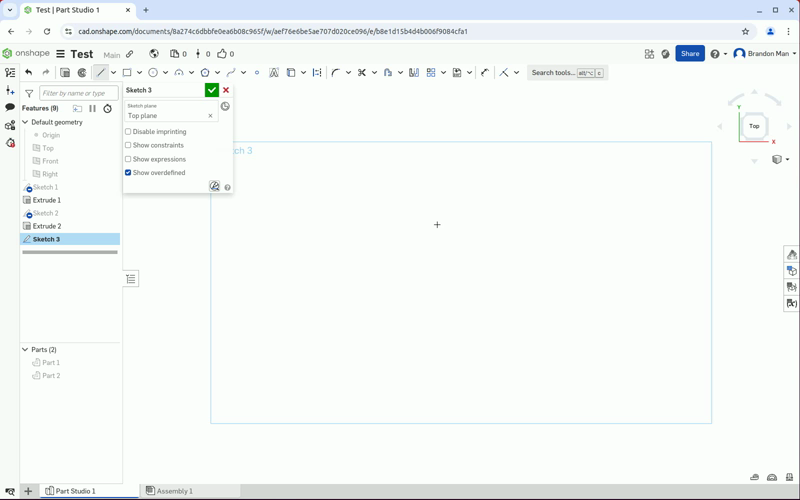
click(437, 224)
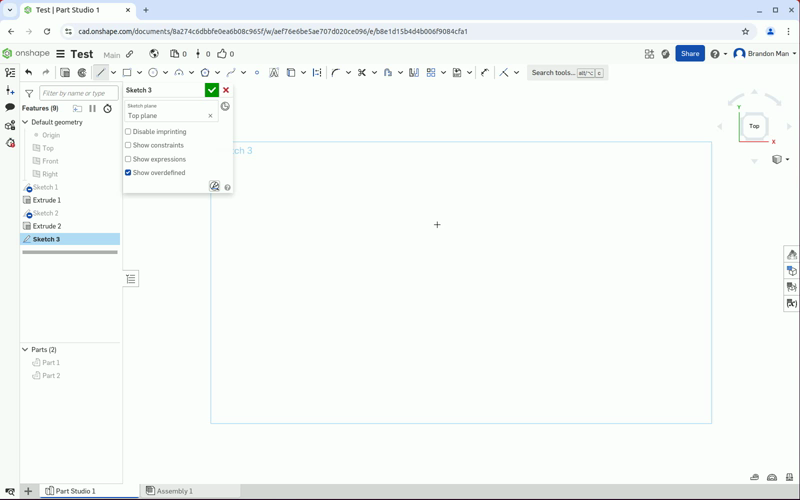
key_up(shift)
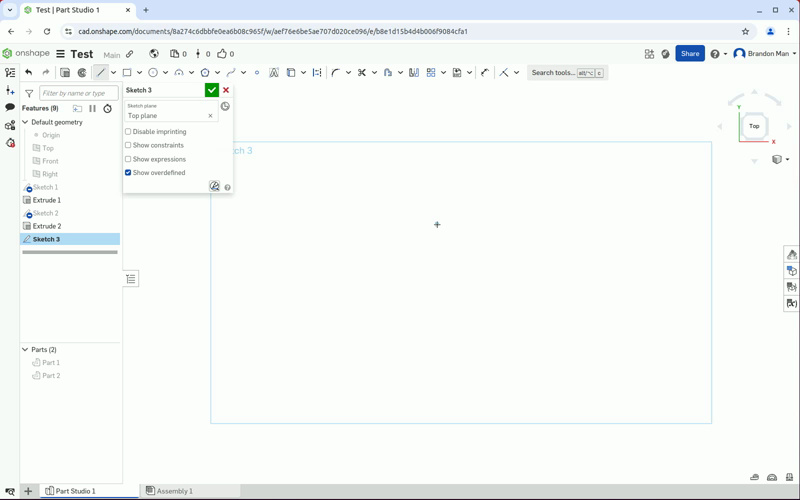
key_down(shift)
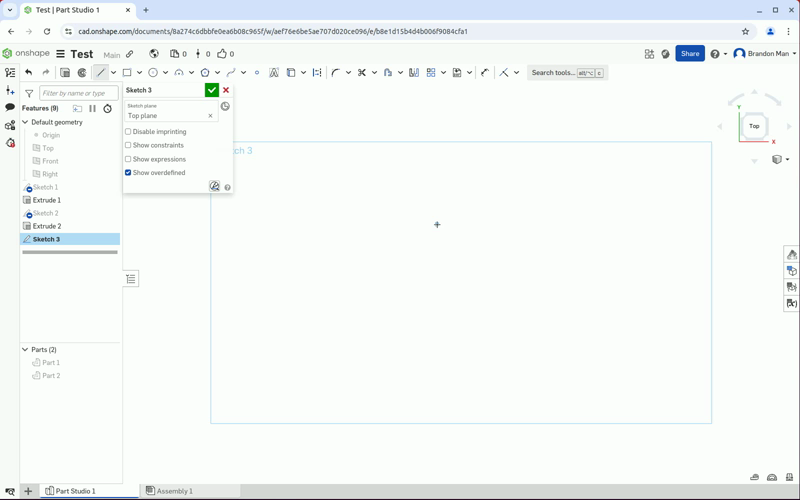
mouse_move(551, 224)
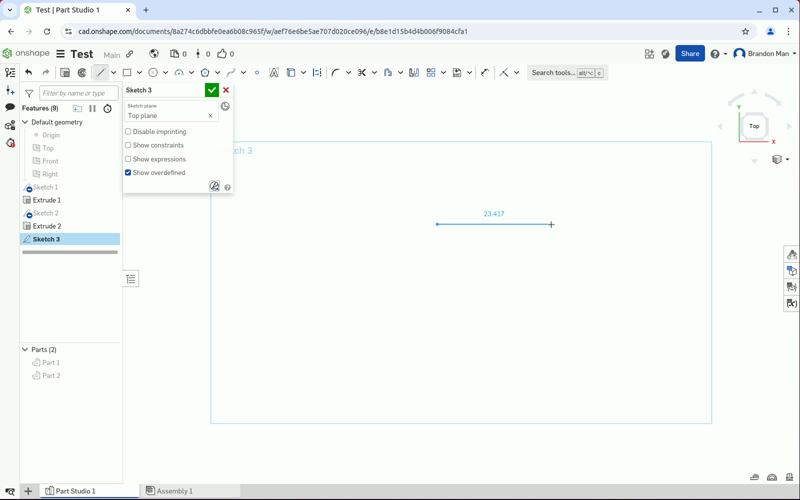
click(551, 224)
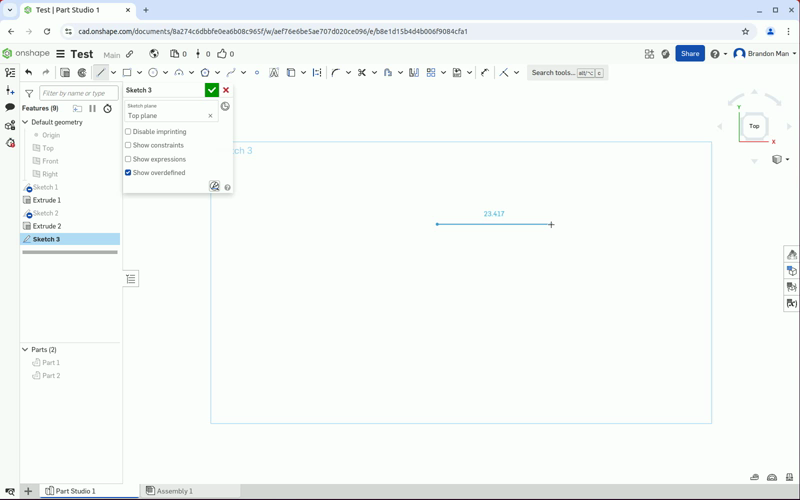
key_up(shift)
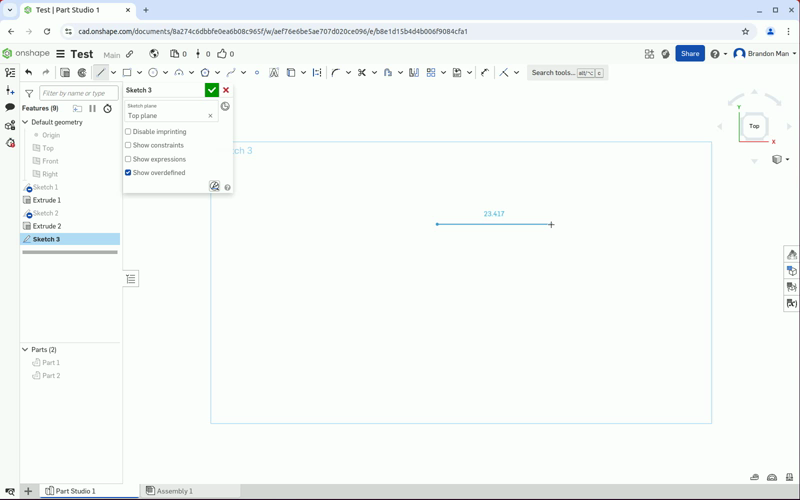
key_down(shift)
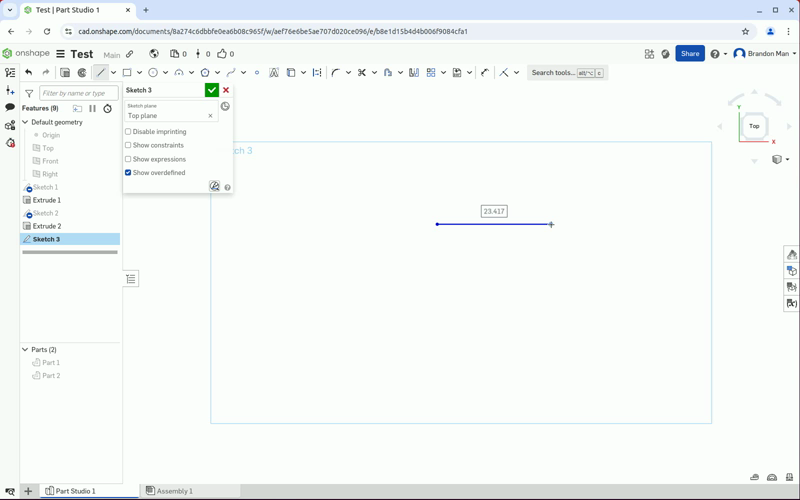
mouse_move(581, 224)
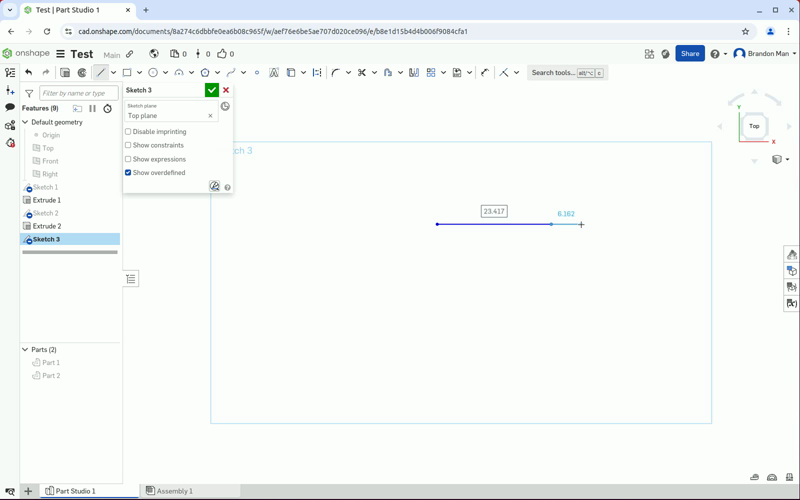
mouse_move(551, 174)
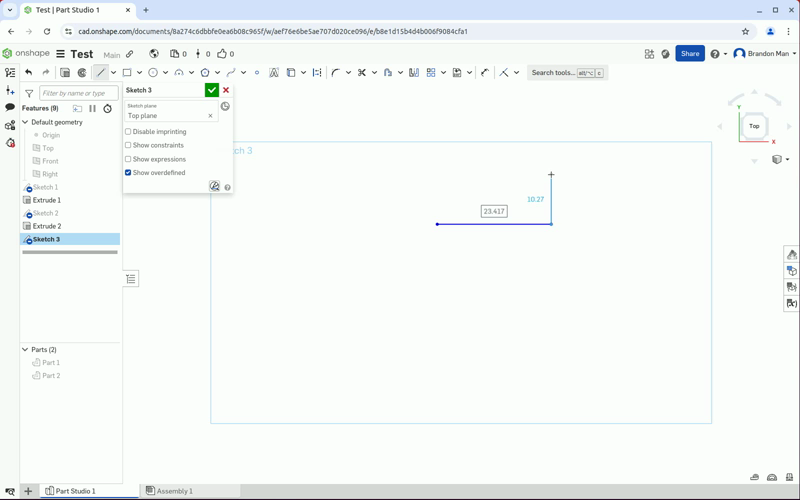
click(551, 174)
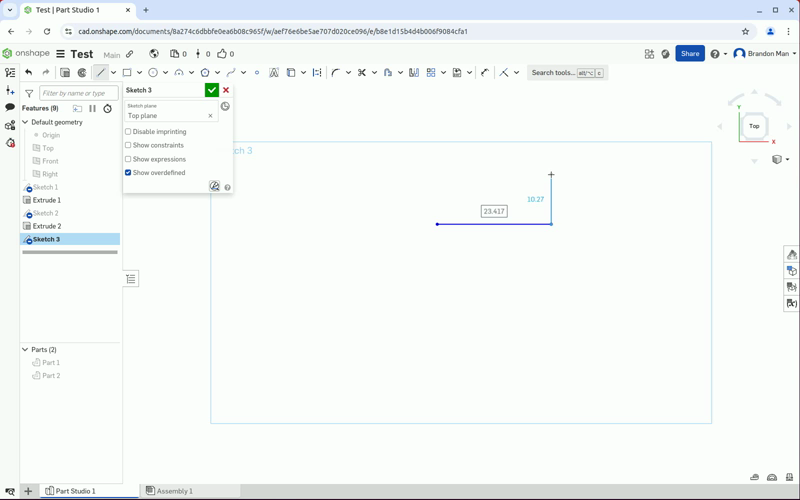
key_up(shift)
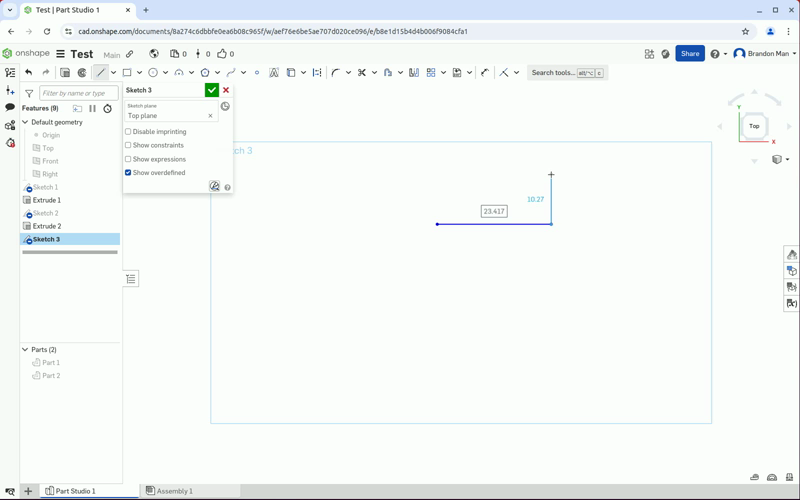
key_down(shift)
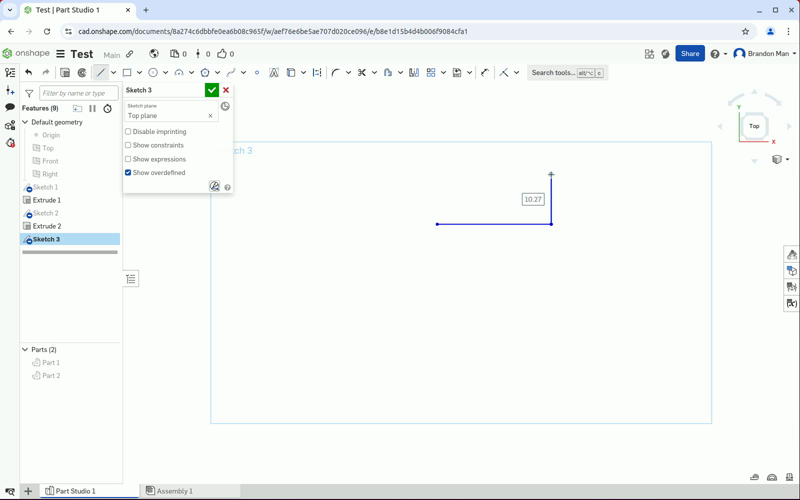
mouse_move(489, 170)
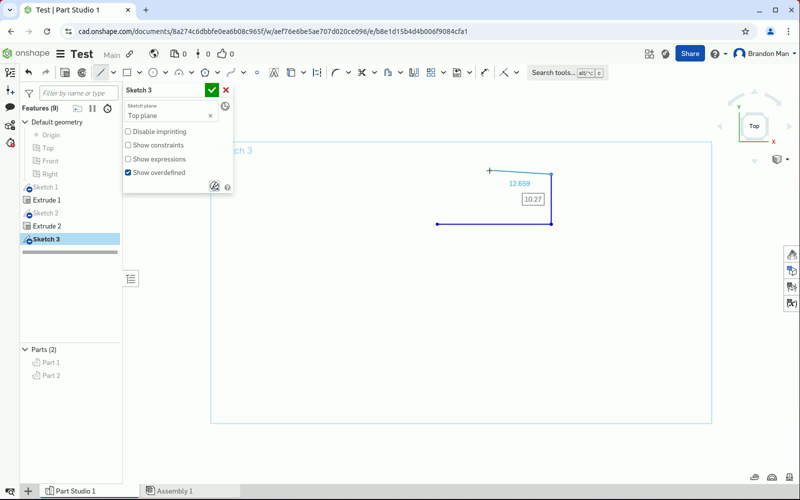
click(489, 170)
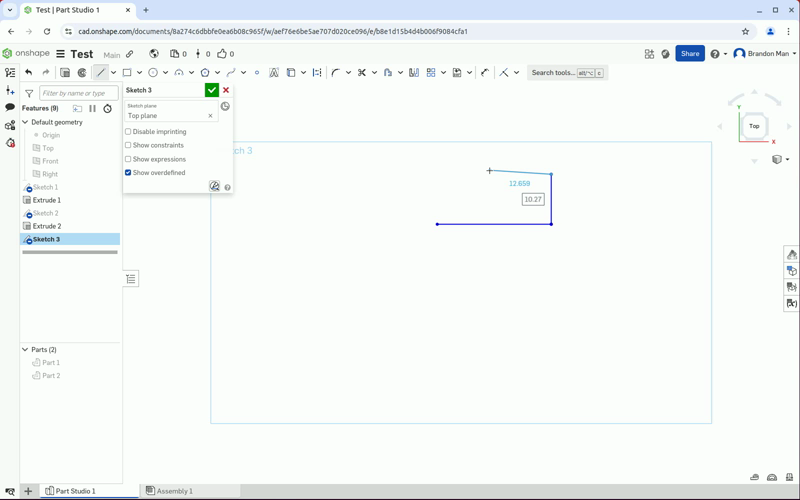
key_up(shift)
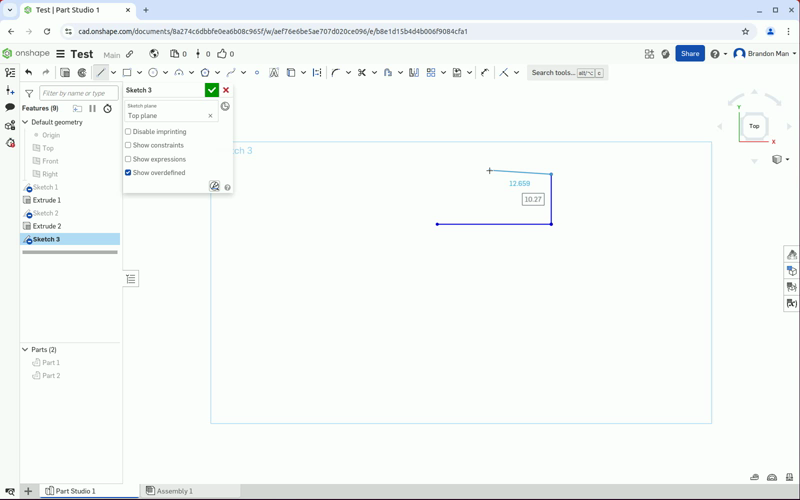
key_down(shift)
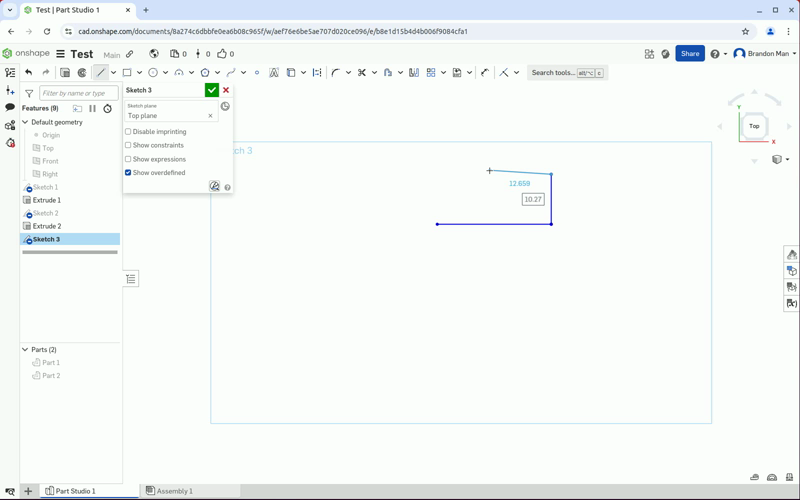
mouse_move(519, 170)
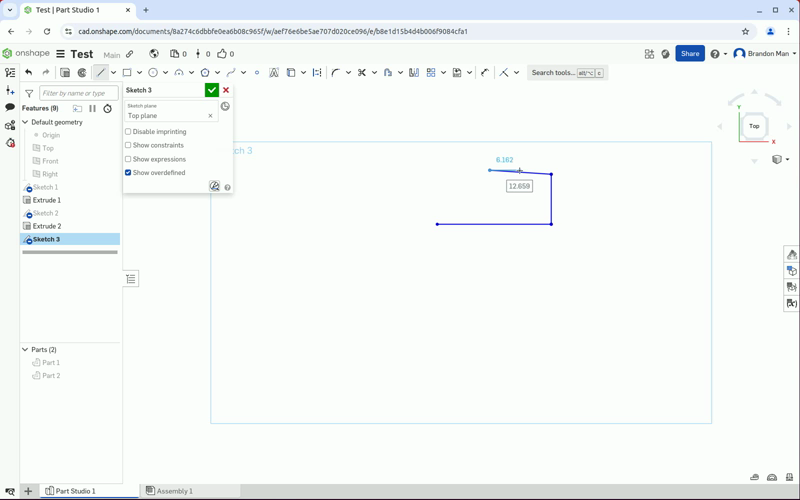
mouse_move(487, 199)
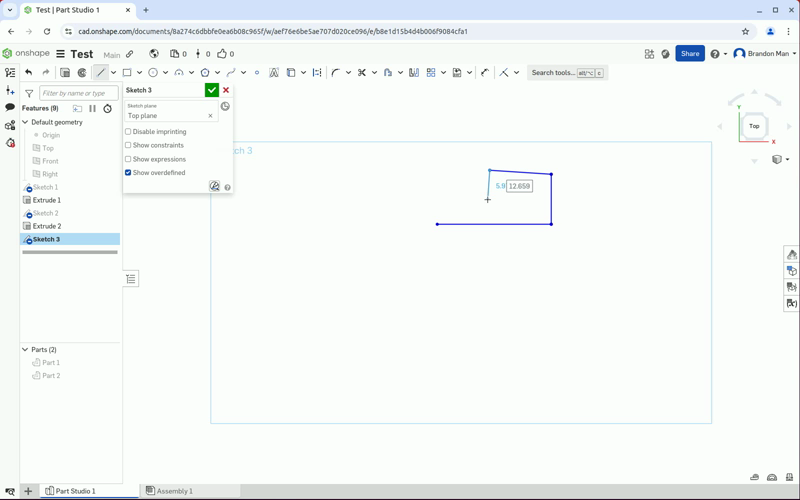
click(487, 199)
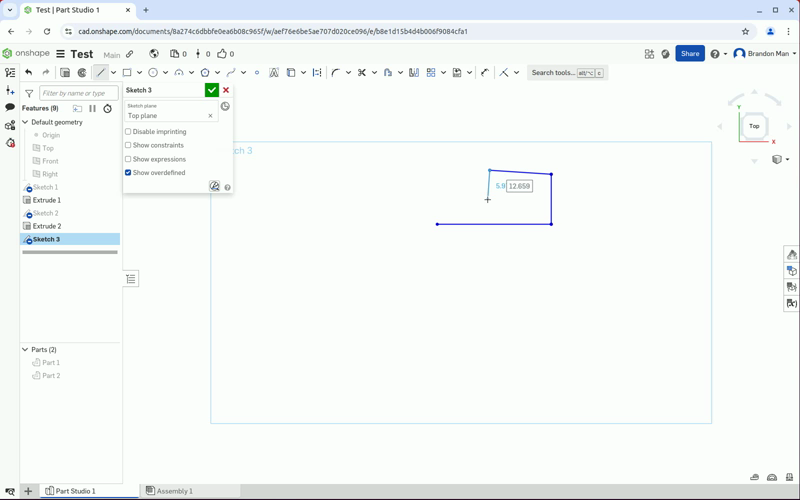
key_up(shift)
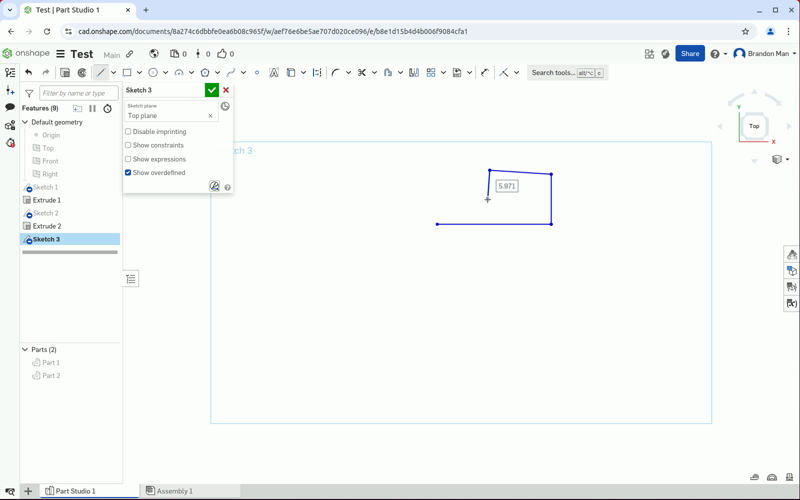
key_down(shift)
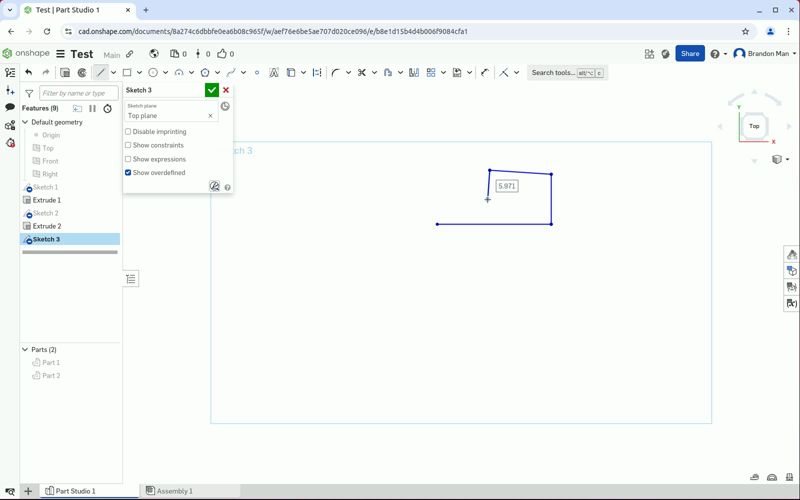
mouse_move(517, 199)
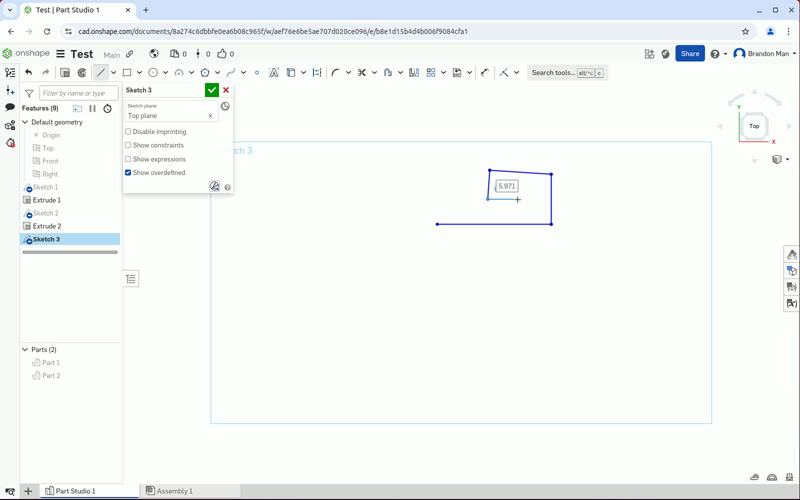
mouse_move(437, 199)
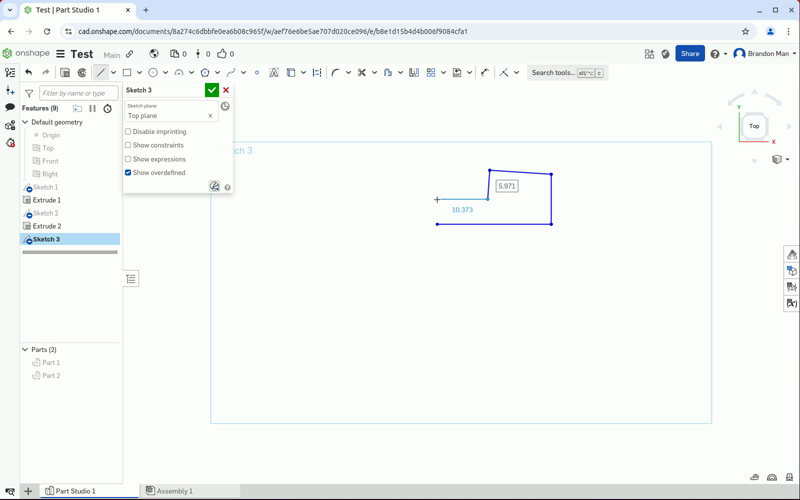
click(437, 199)
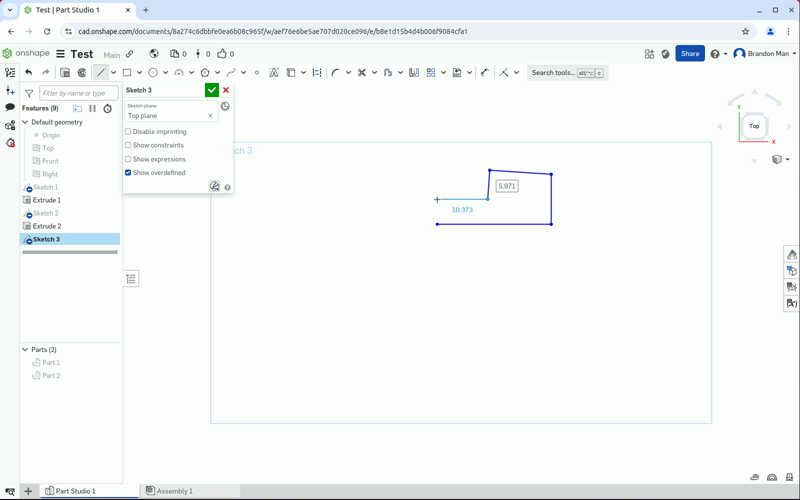
key_up(shift)
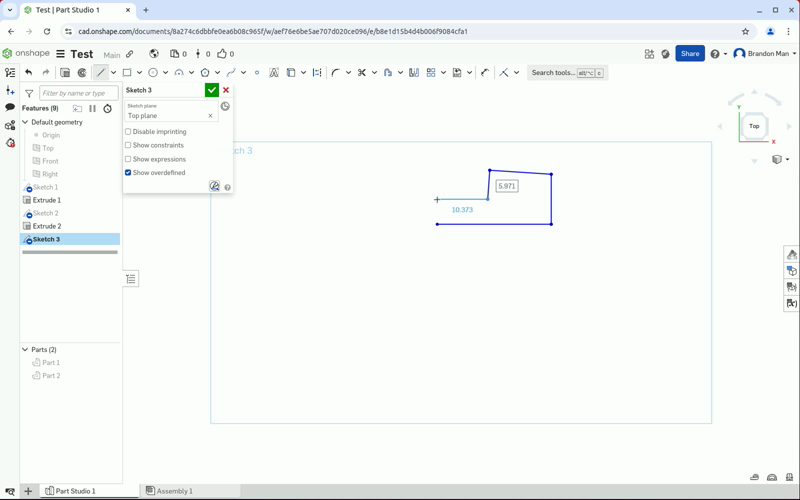
mouse_move(467, 199)
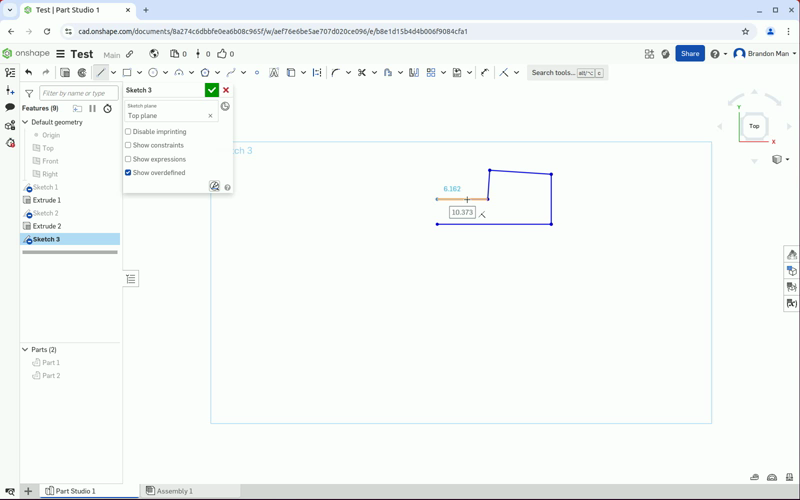
key_down(shift)
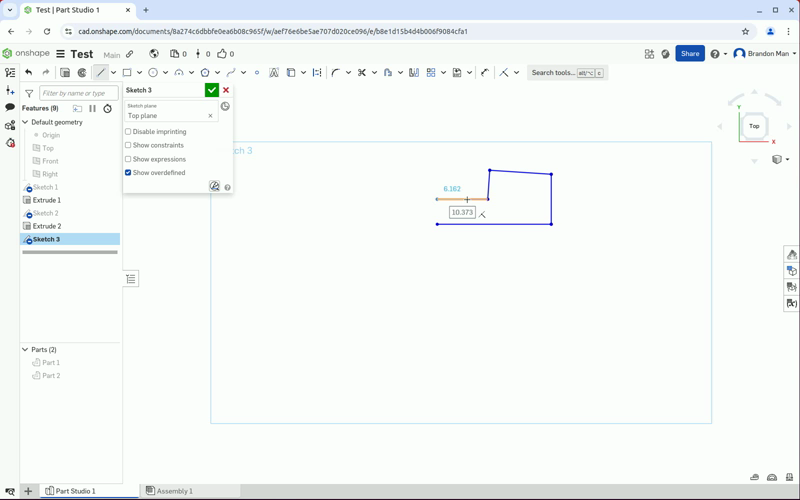
mouse_move(437, 224)
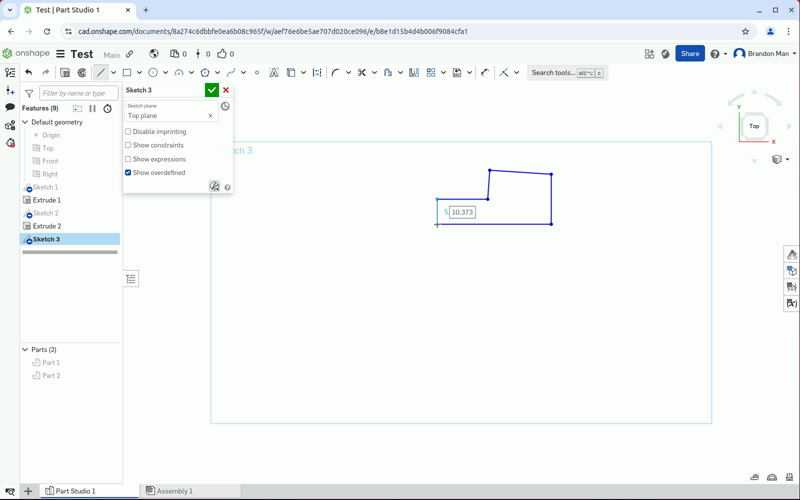
key_up(shift)
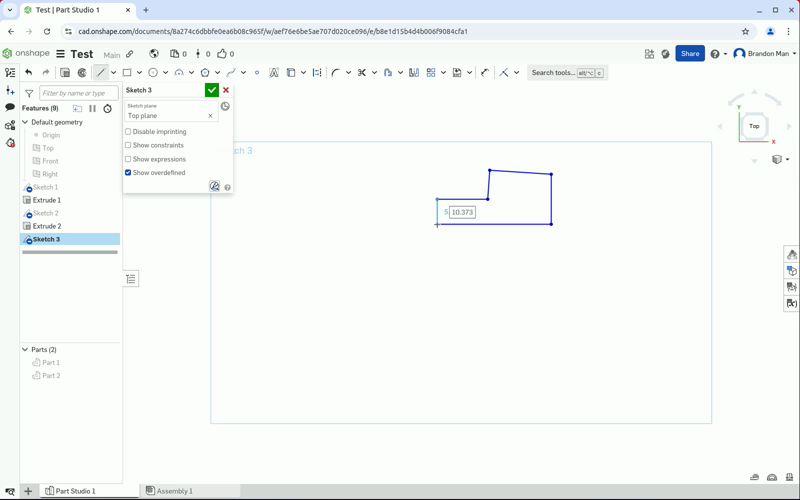
click(437, 224)
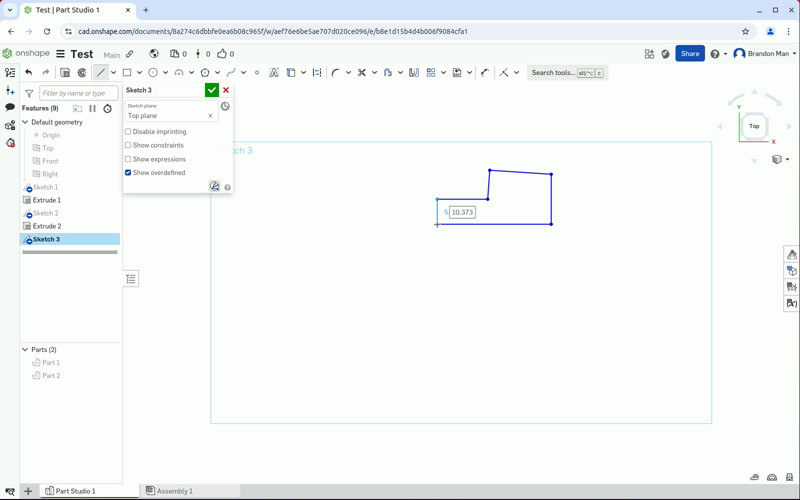
key(esc)
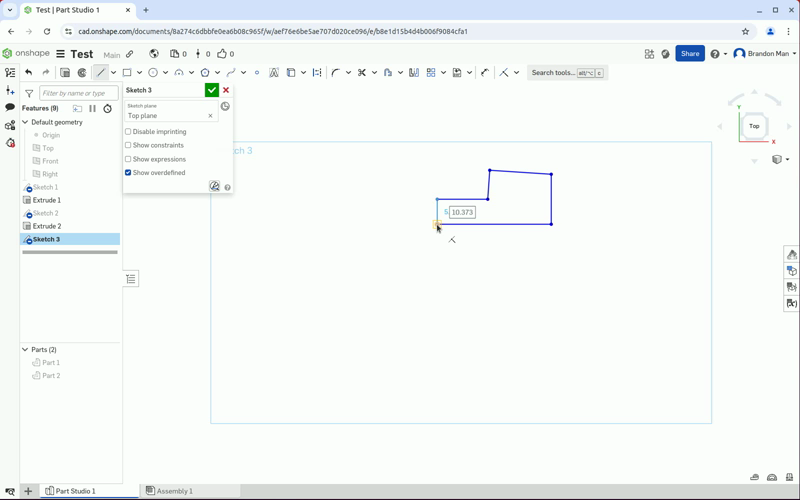
mouse_move(512, 176)
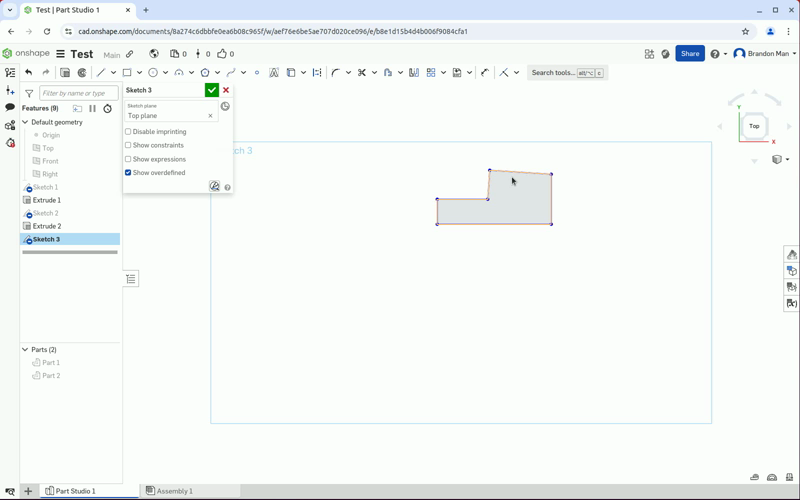
click(512, 176)
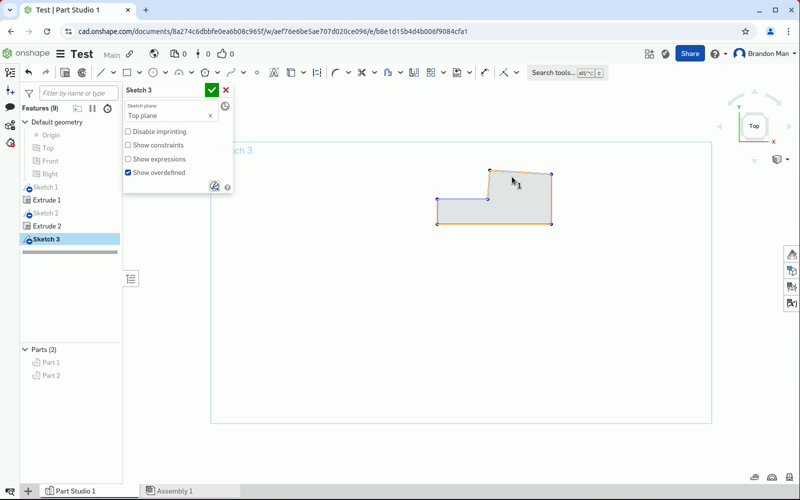
mouse_move(73, 352)
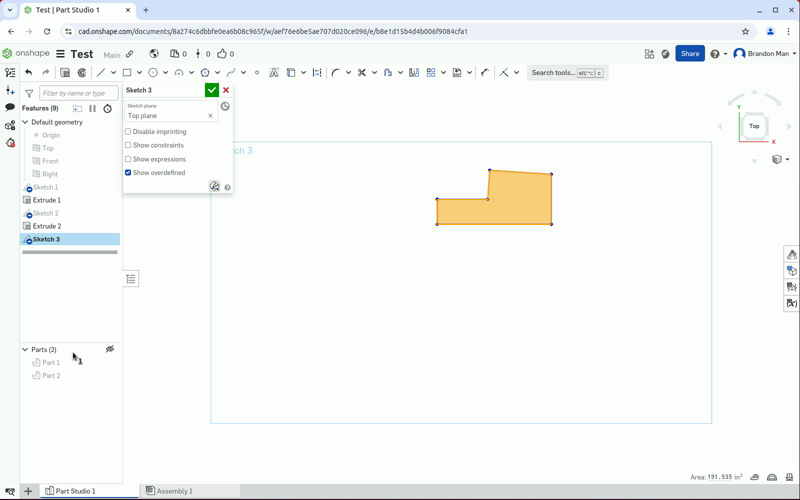
key(shift+y)
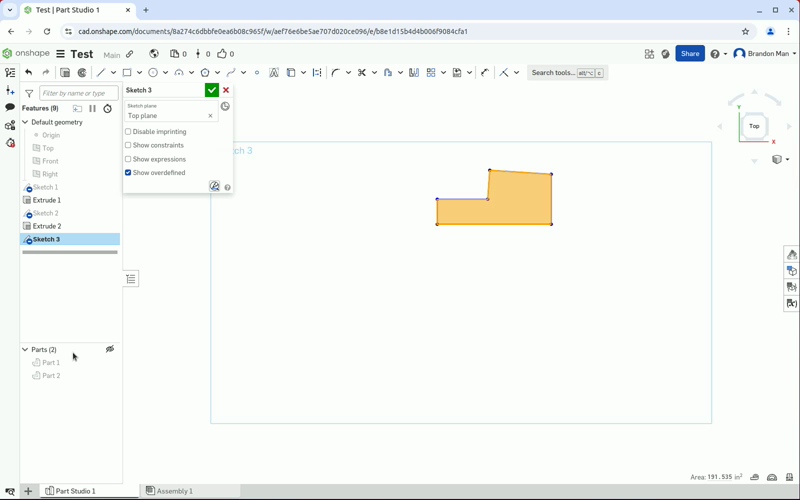
key(shift+e)
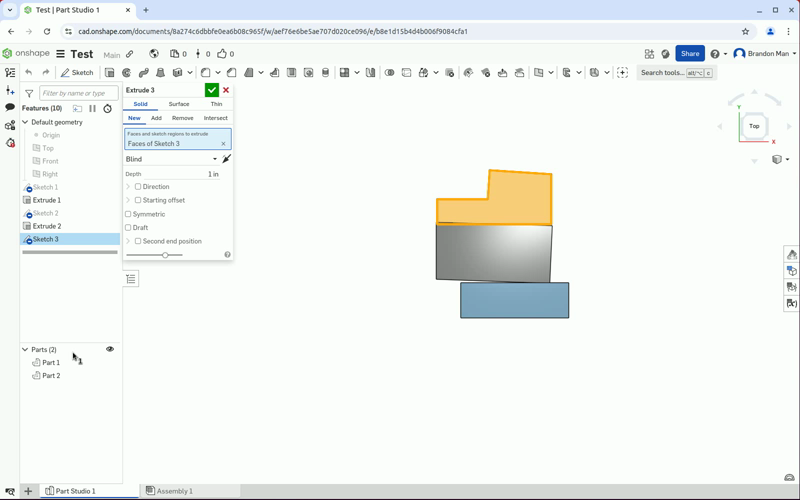
mouse_move(143, 106)
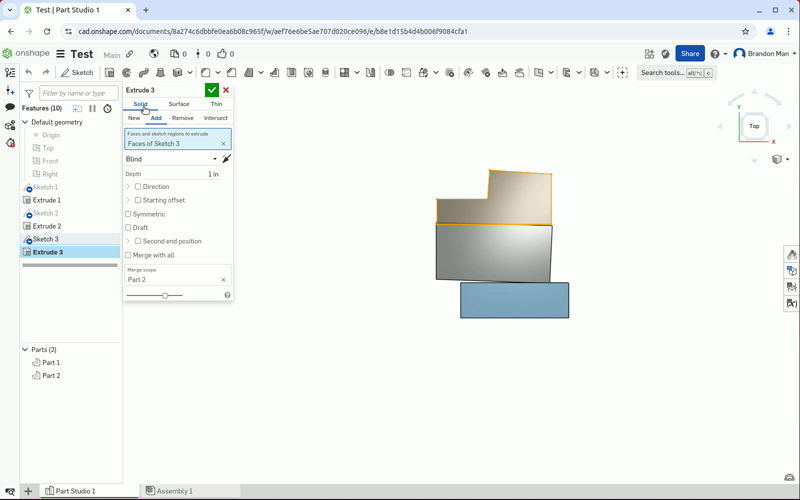
click(143, 106)
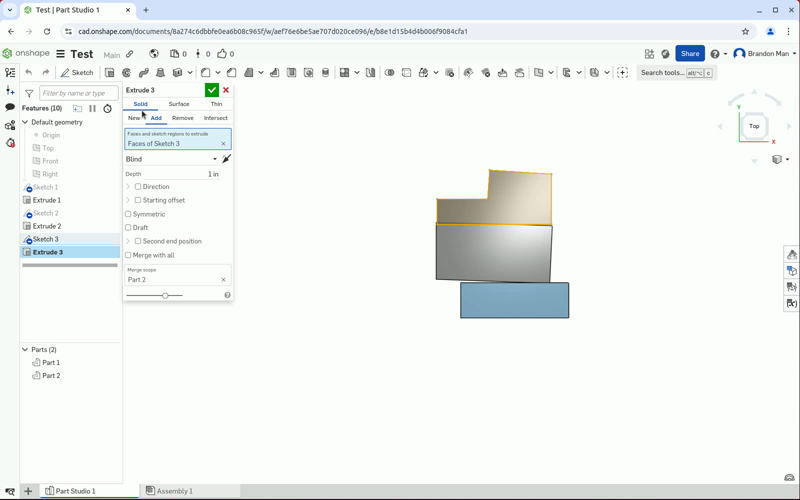
mouse_move(137, 120)
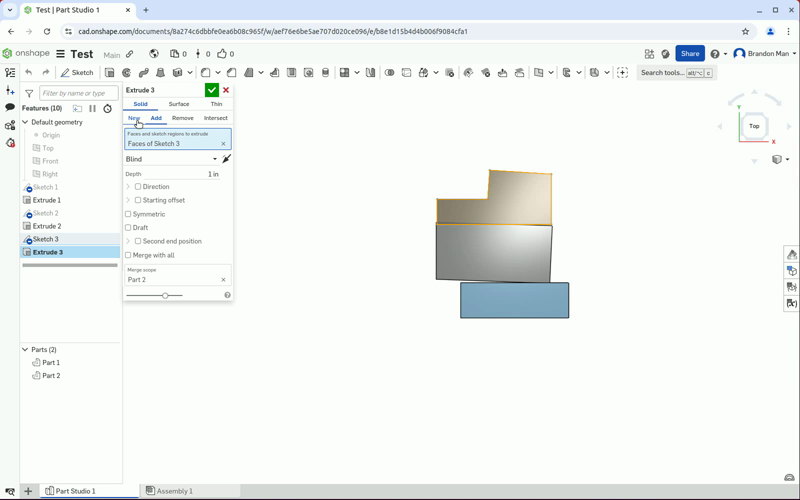
click(137, 120)
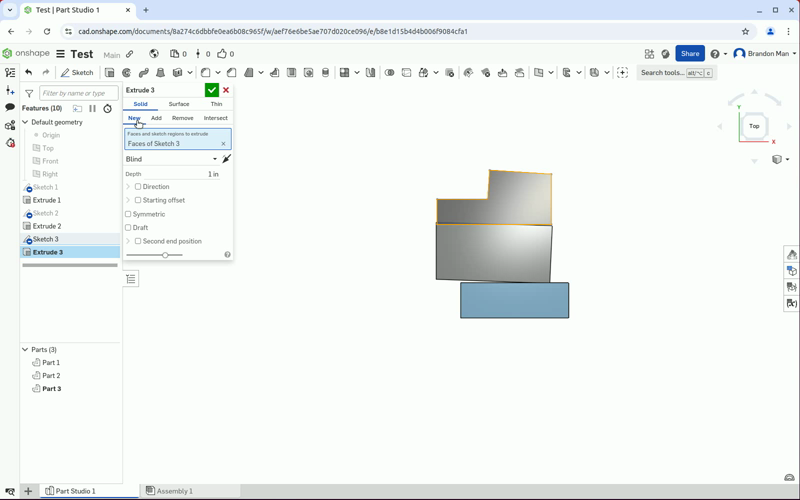
key(tab, 4)
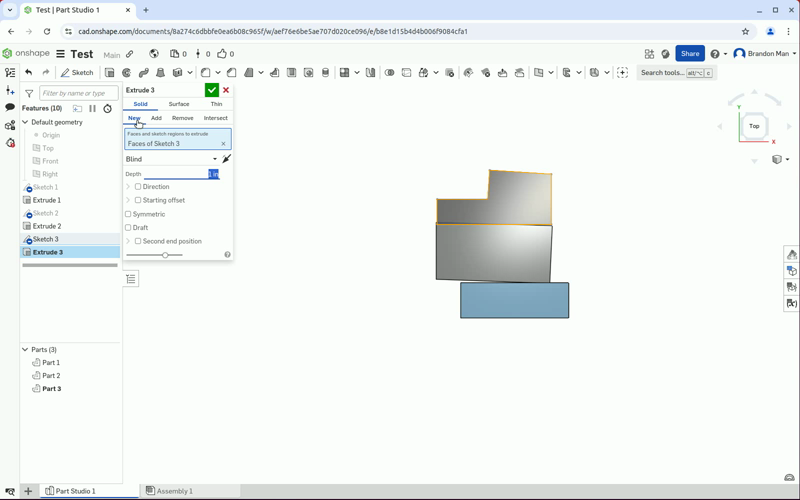
text(-4.092)
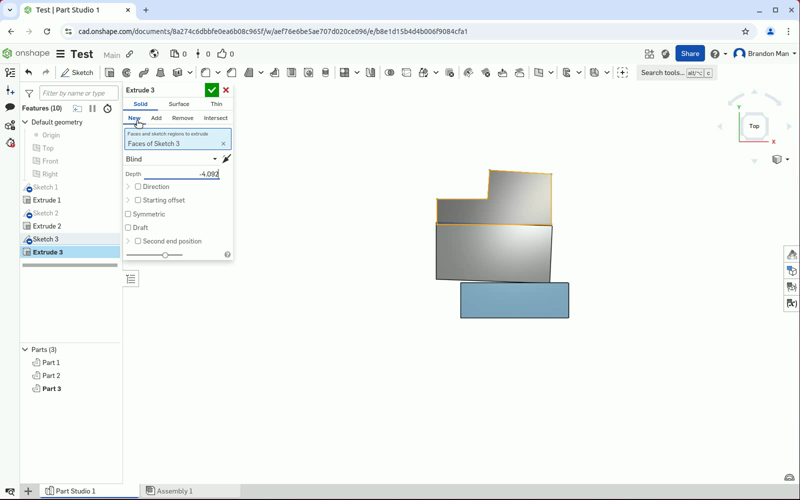
key(enter)
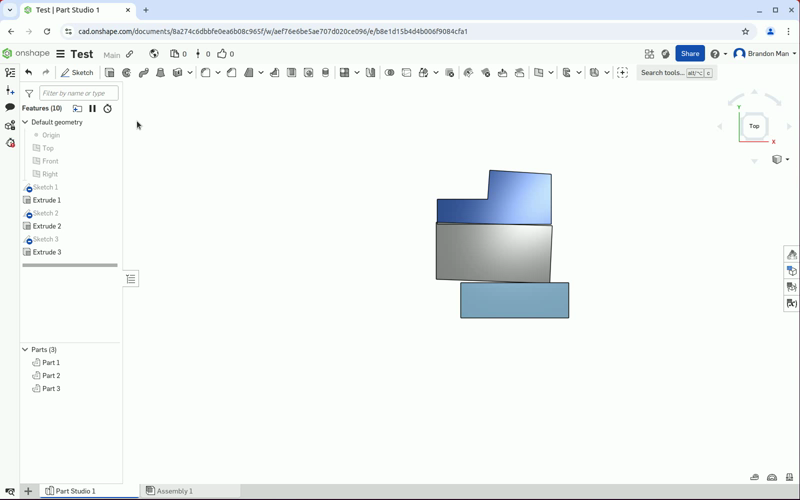
key(shift+h)
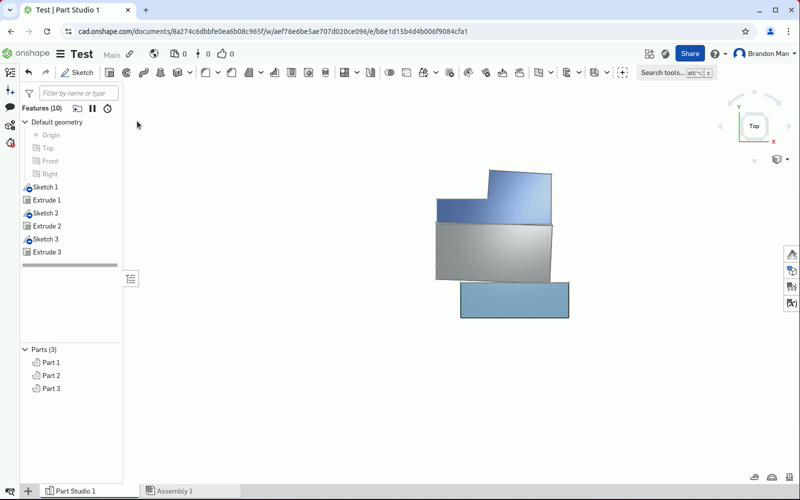
key(shift+h)
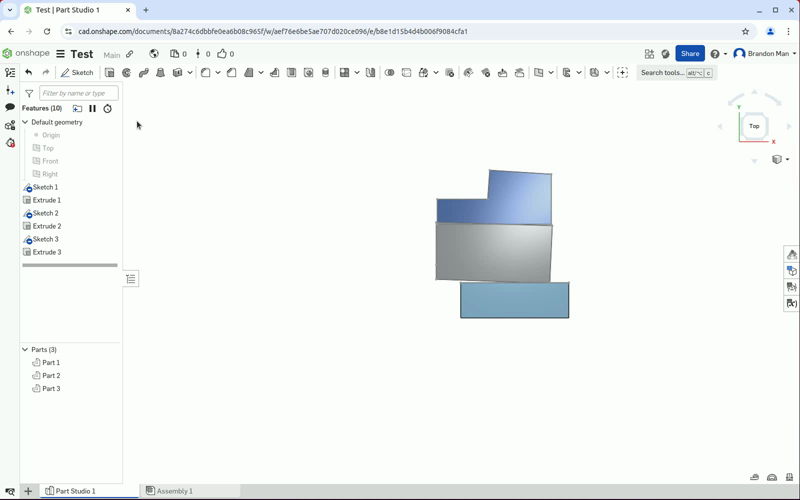
key(shift+7)
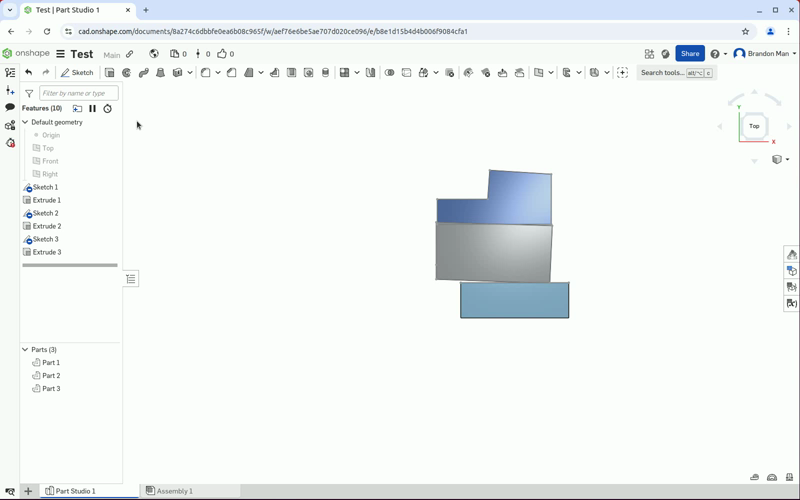
key(up, 3)
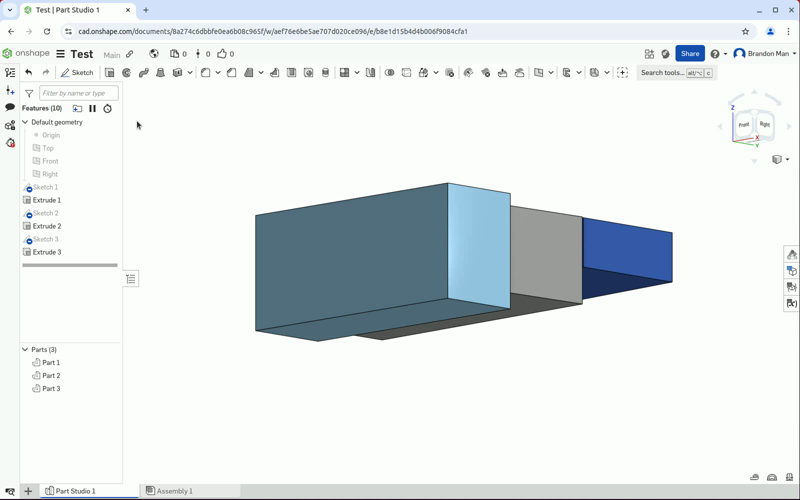
key(left, 3)
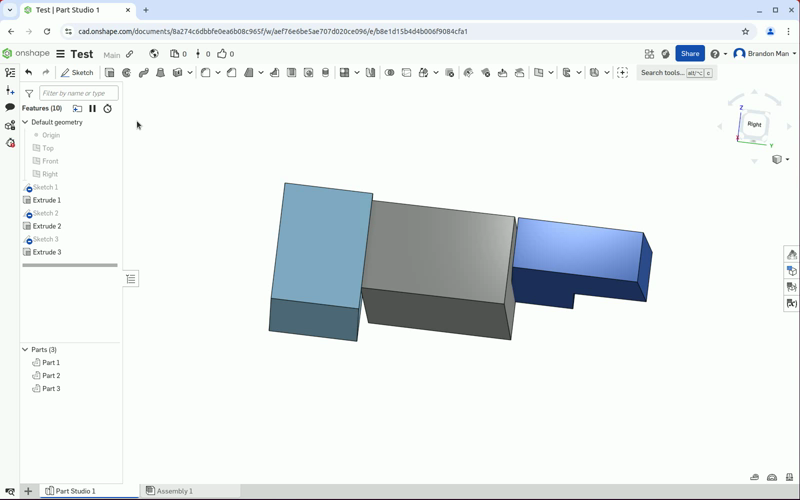
key(right, 3)
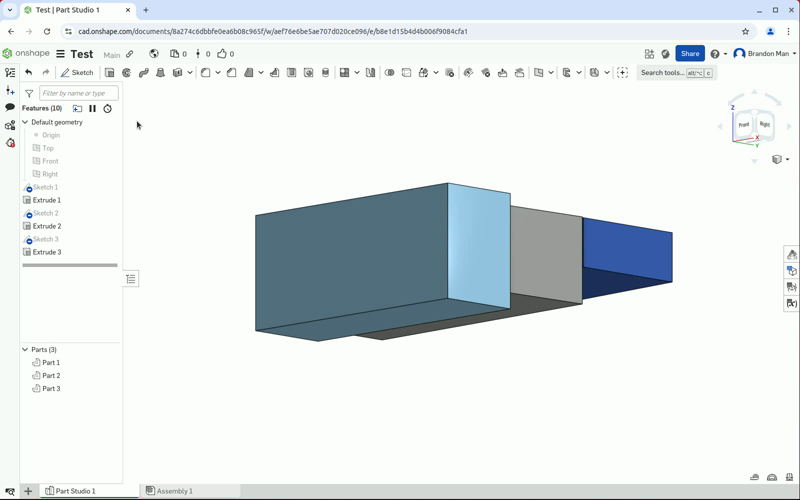
key(down, 3)
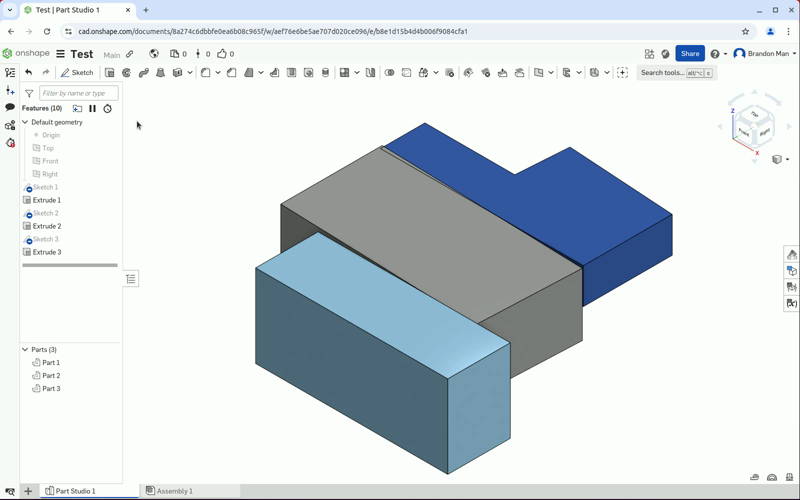
mouse_move(73, 189)
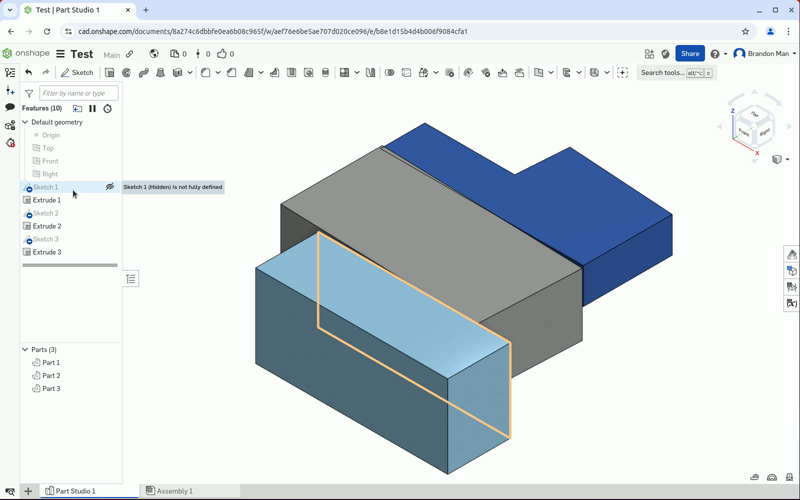
click(73, 189)